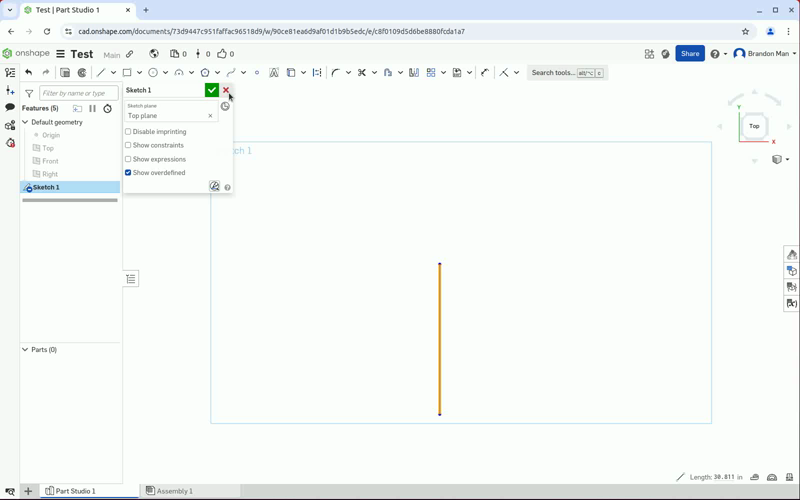
key(shift+h)
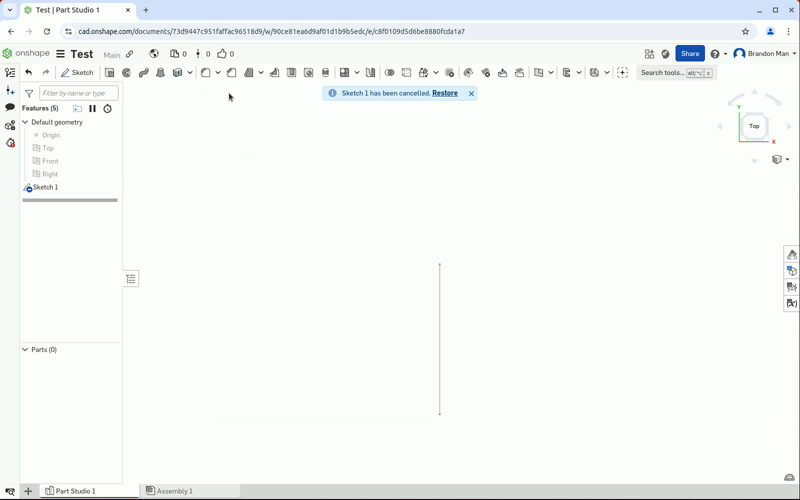
key(shift+s)
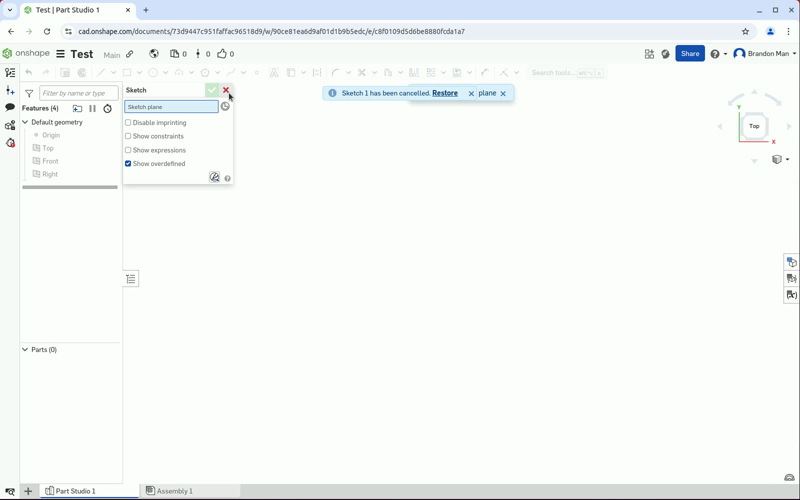
mouse_move(73, 150)
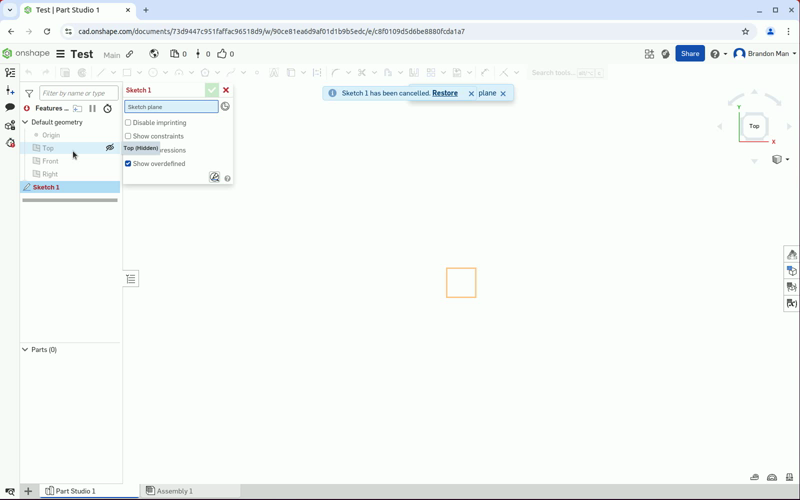
click(73, 150)
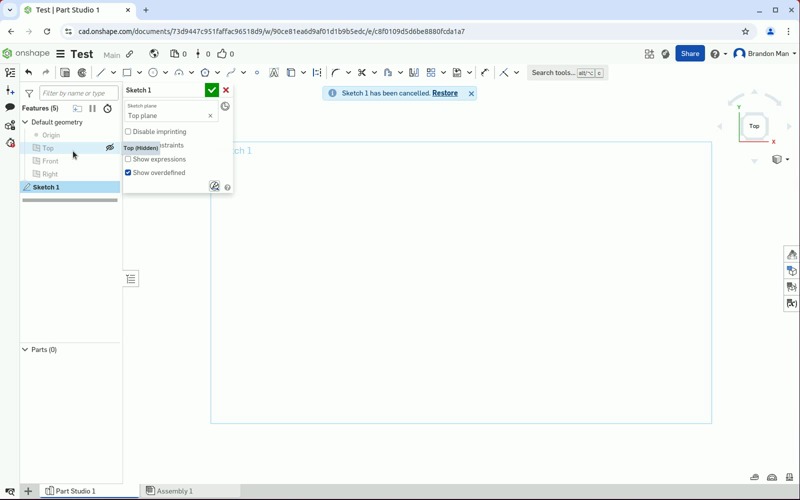
mouse_move(73, 352)
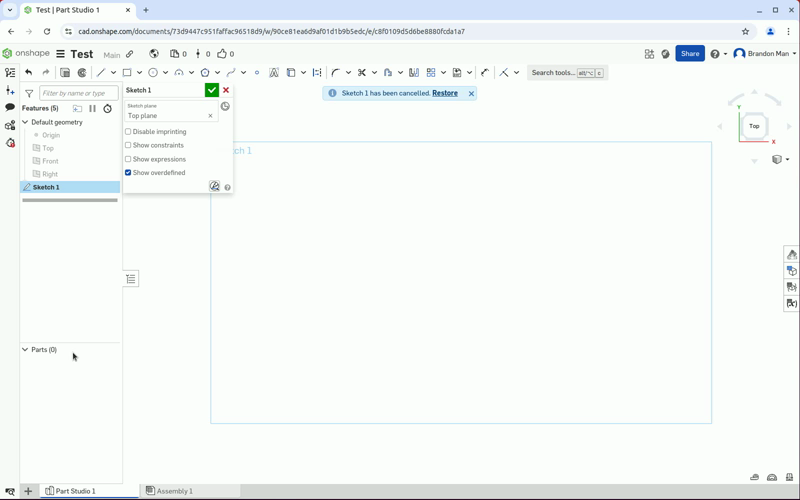
key(y)
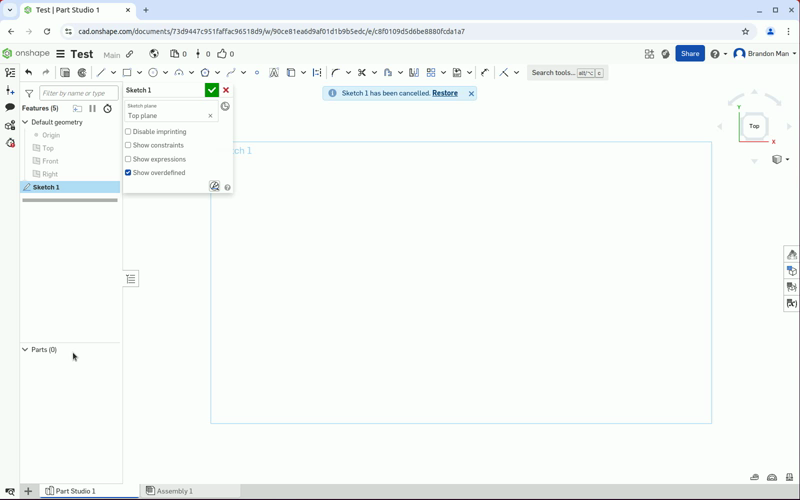
key(l)
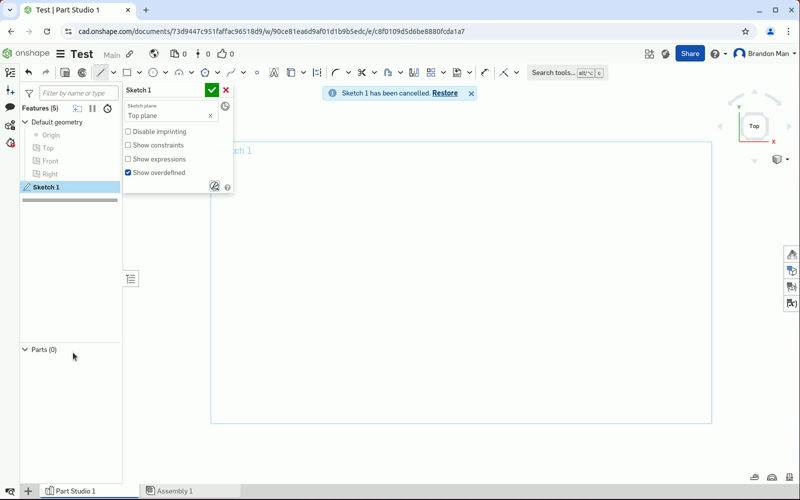
key_down(shift)
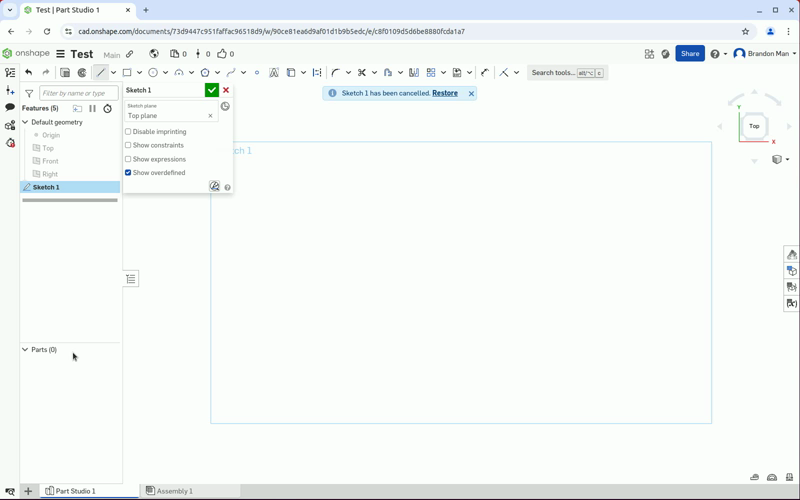
mouse_move(366, 395)
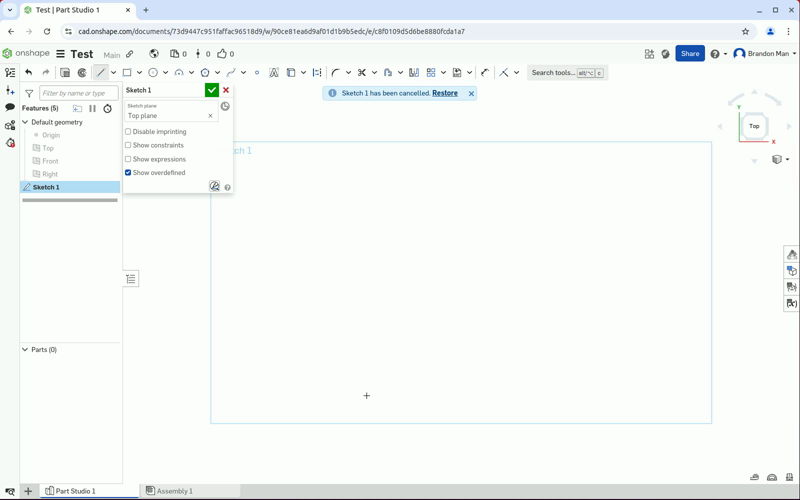
click(366, 395)
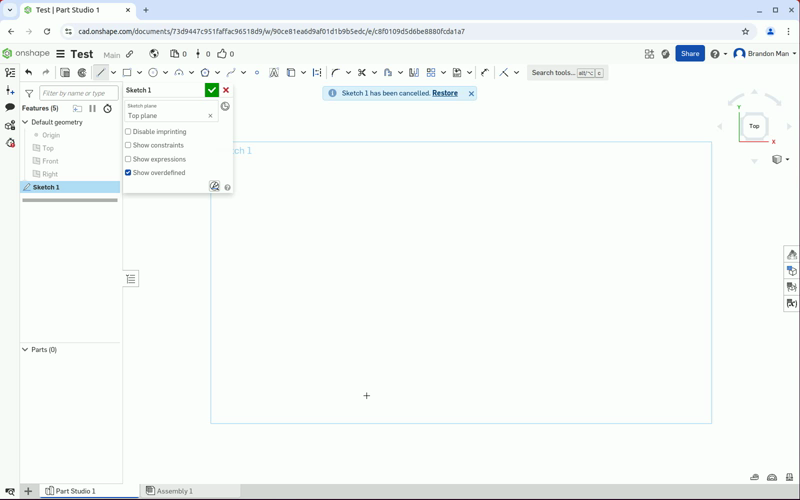
key_up(shift)
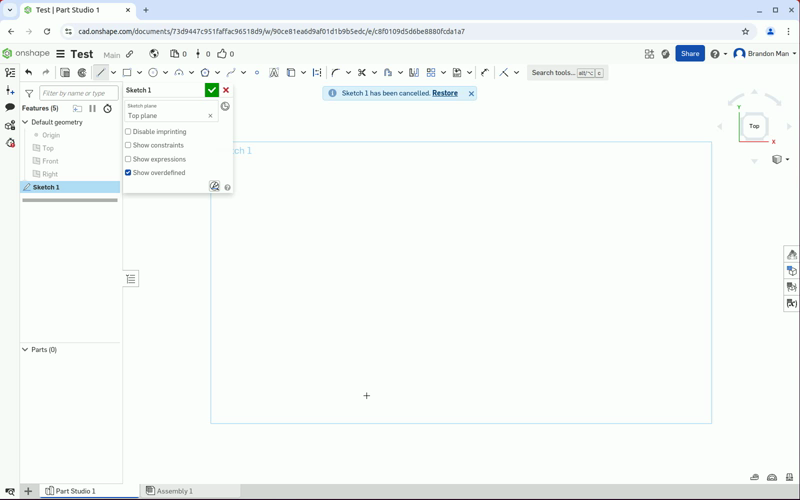
key_down(shift)
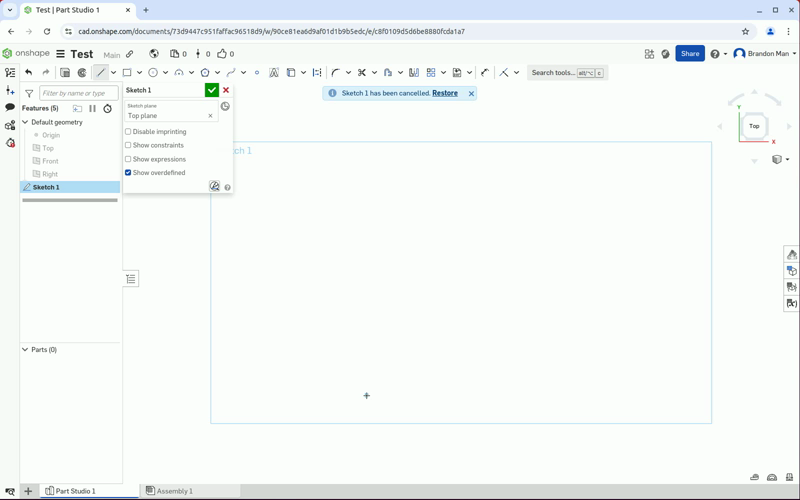
mouse_move(553, 395)
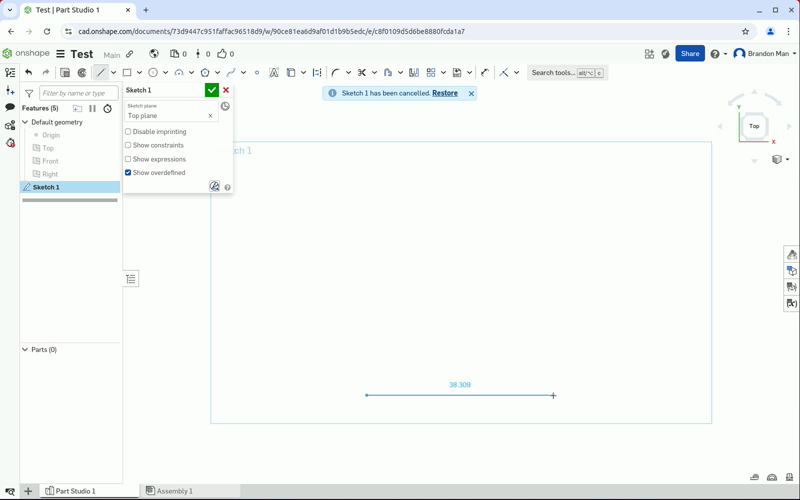
click(553, 395)
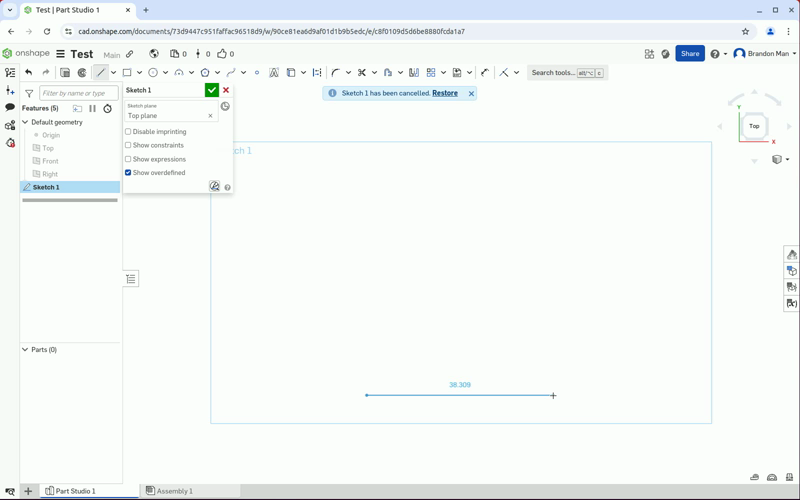
key_up(shift)
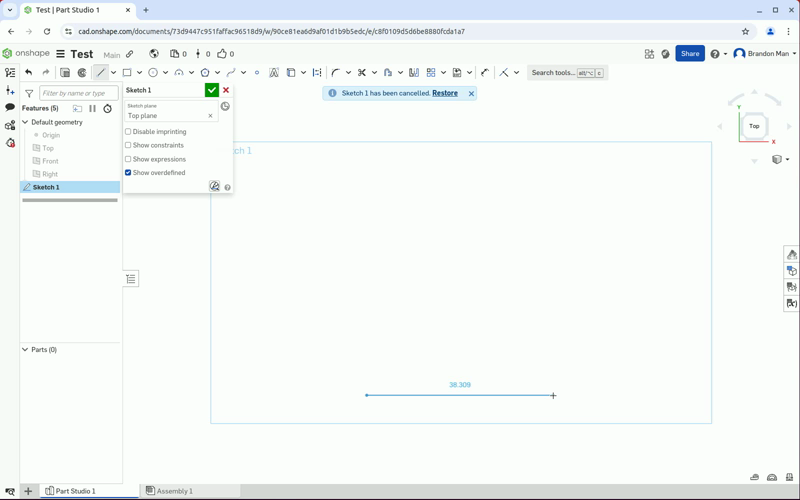
key_down(shift)
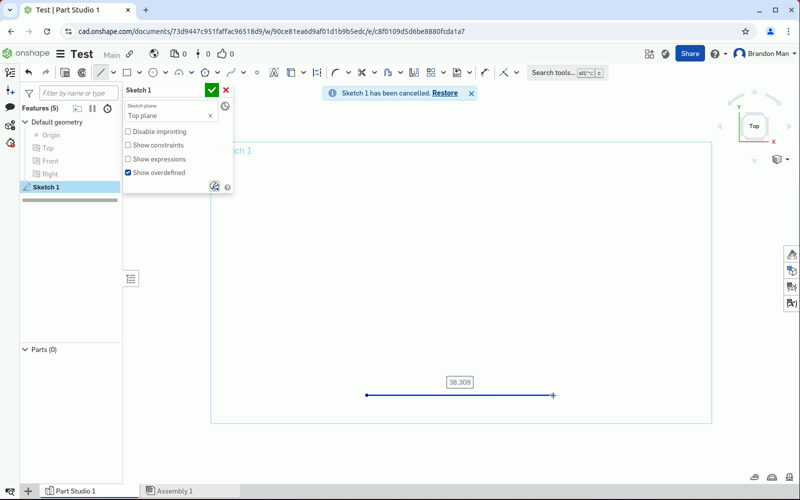
mouse_move(553, 171)
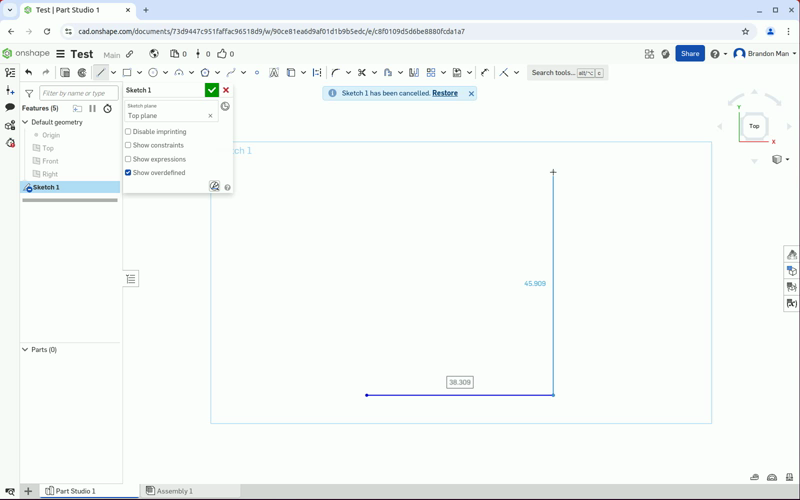
click(553, 171)
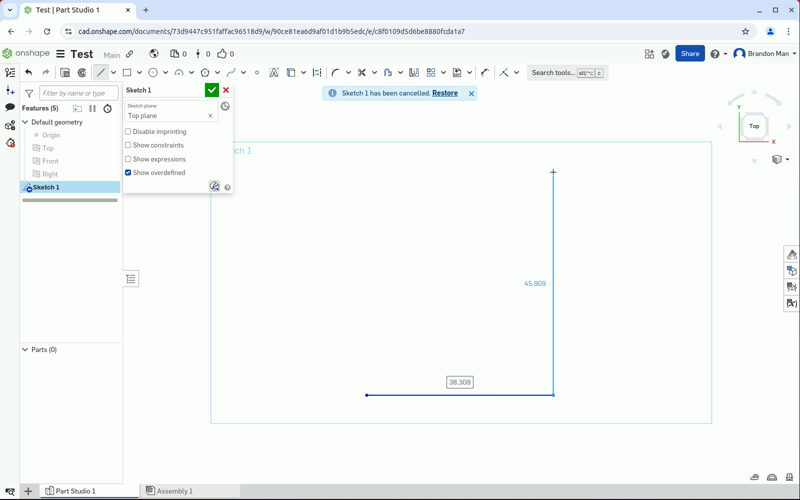
key_up(shift)
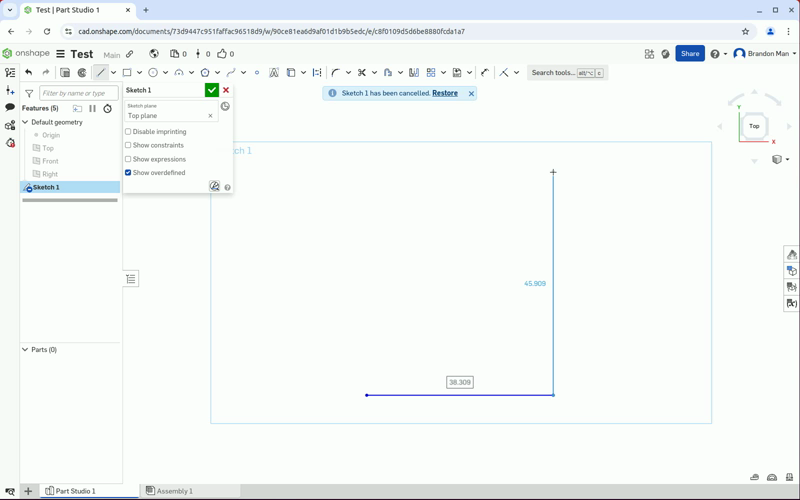
key_down(shift)
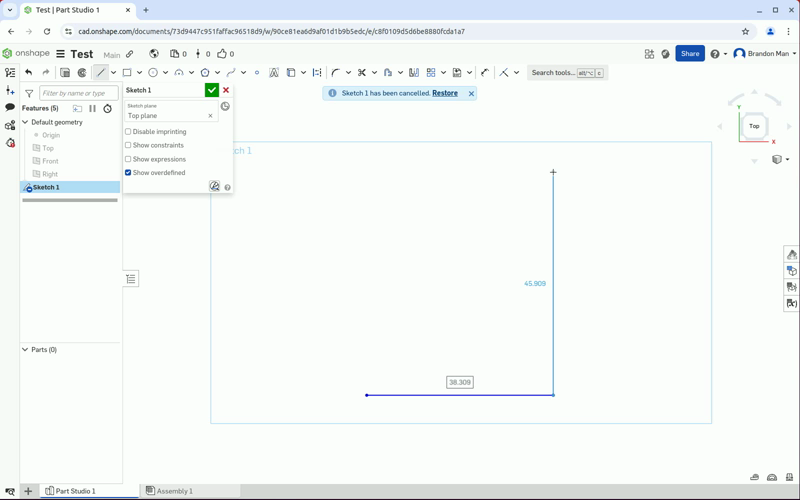
mouse_move(366, 171)
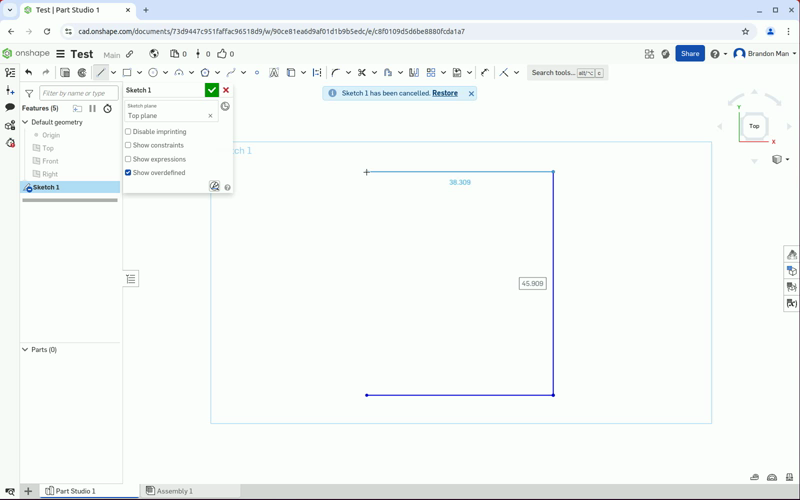
click(366, 171)
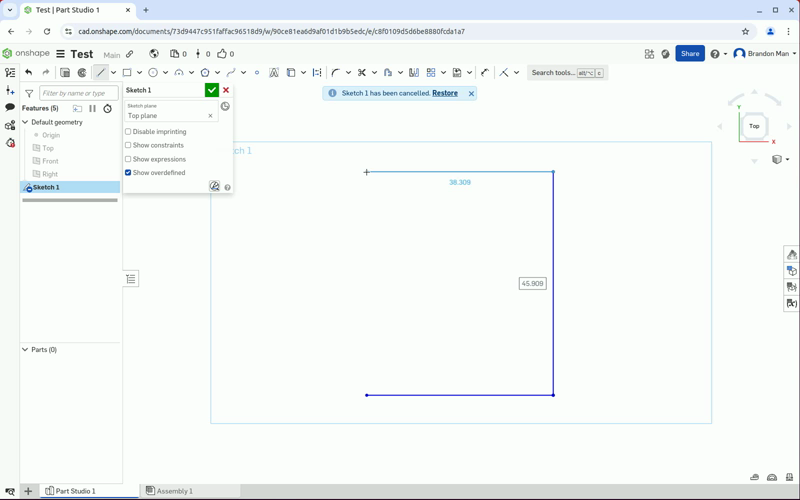
key_up(shift)
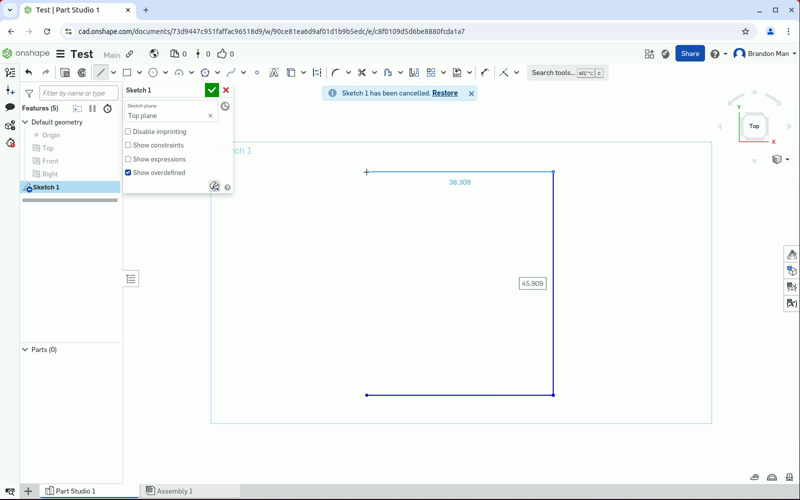
key_down(shift)
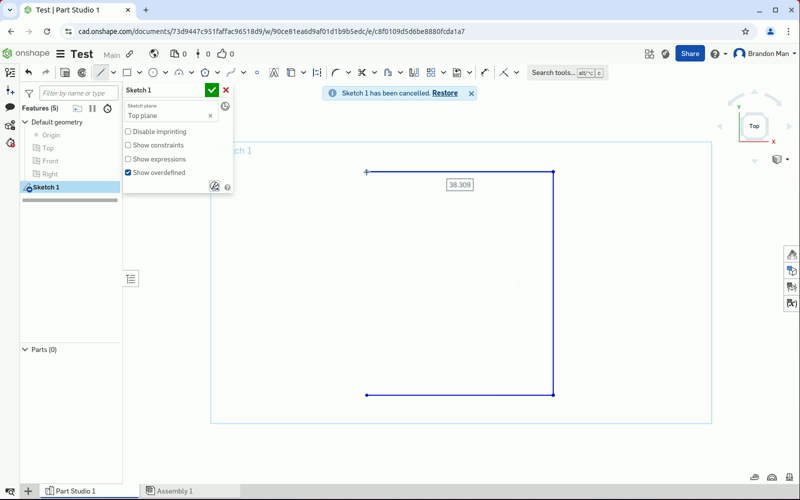
mouse_move(366, 395)
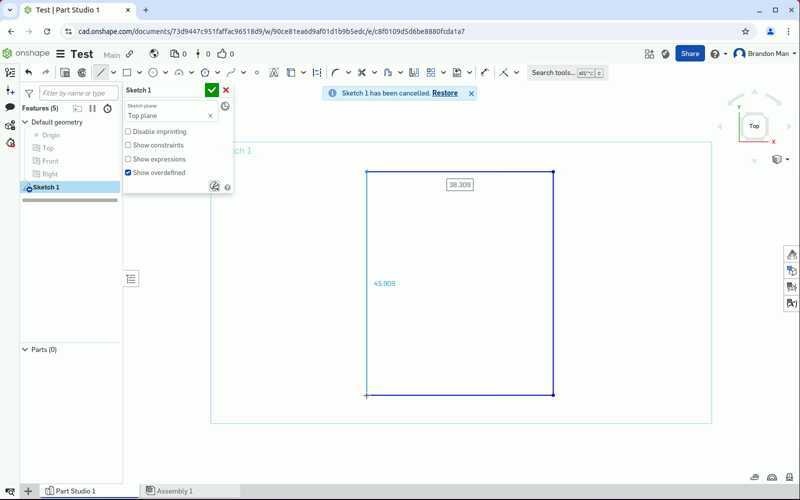
key_up(shift)
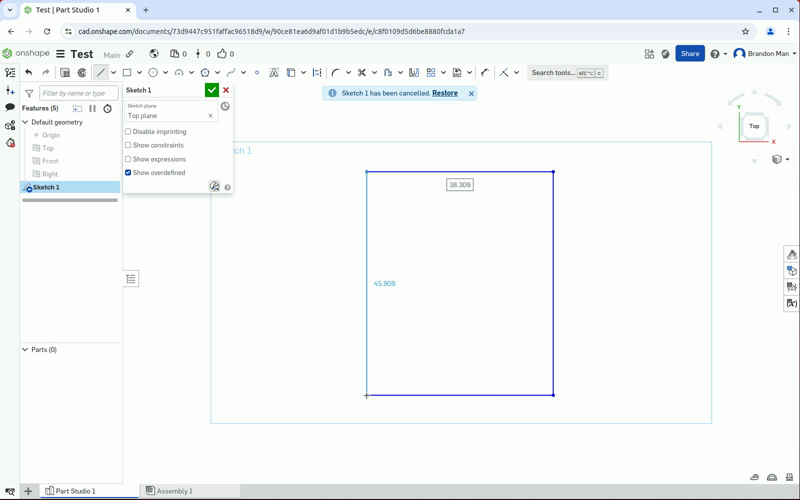
click(366, 395)
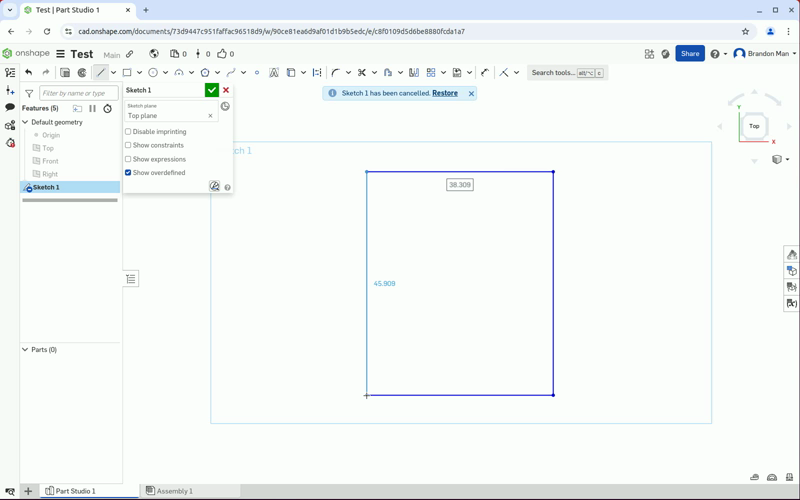
key(esc)
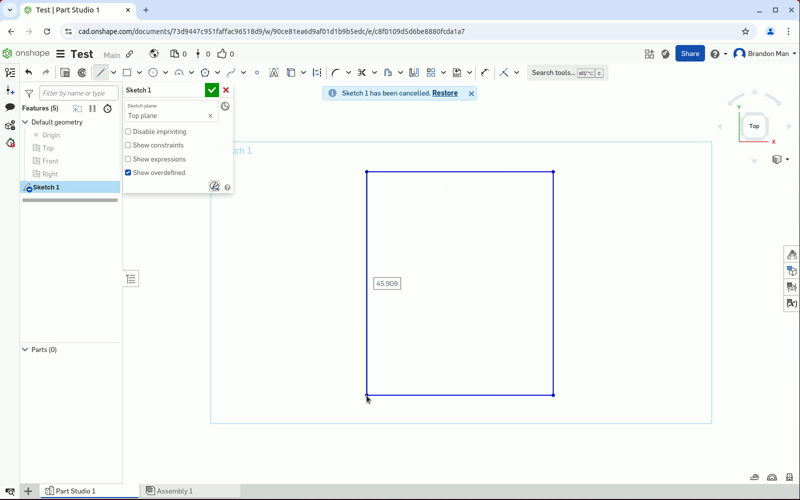
key(l)
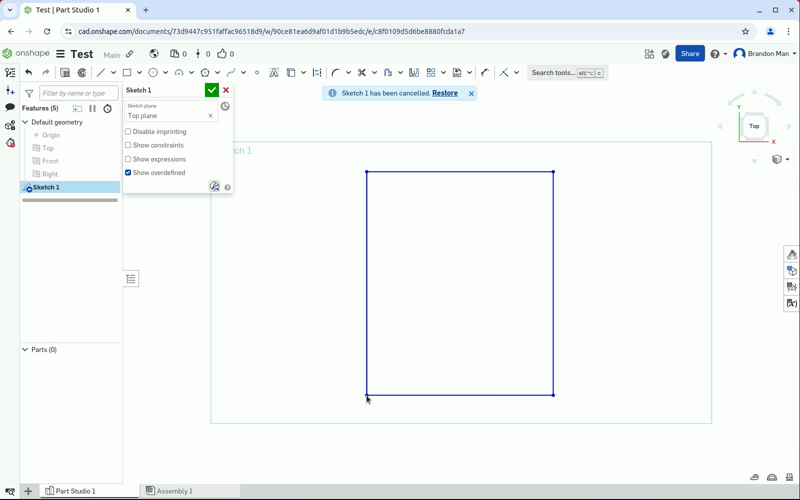
key_down(shift)
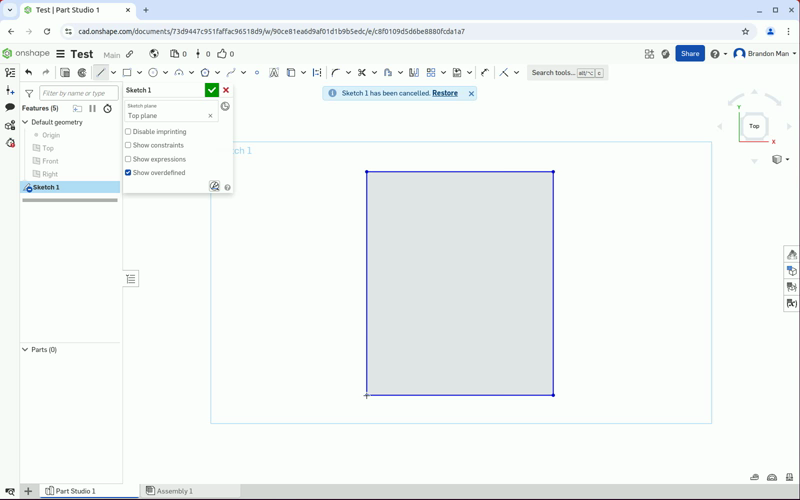
mouse_move(414, 367)
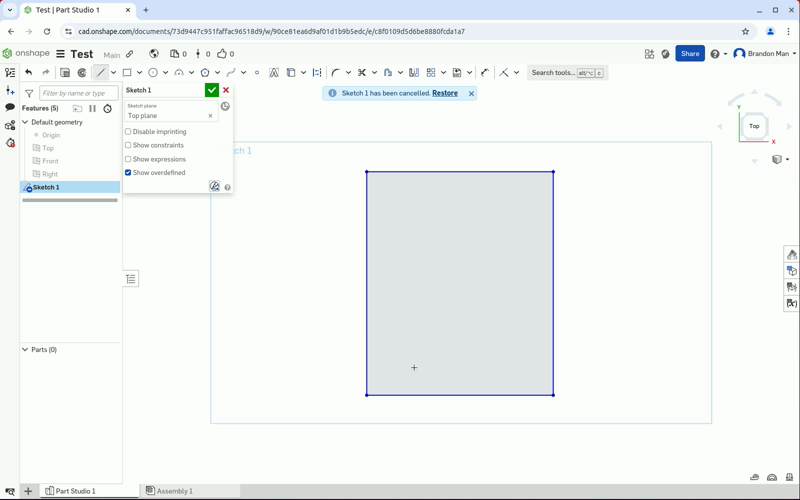
click(414, 367)
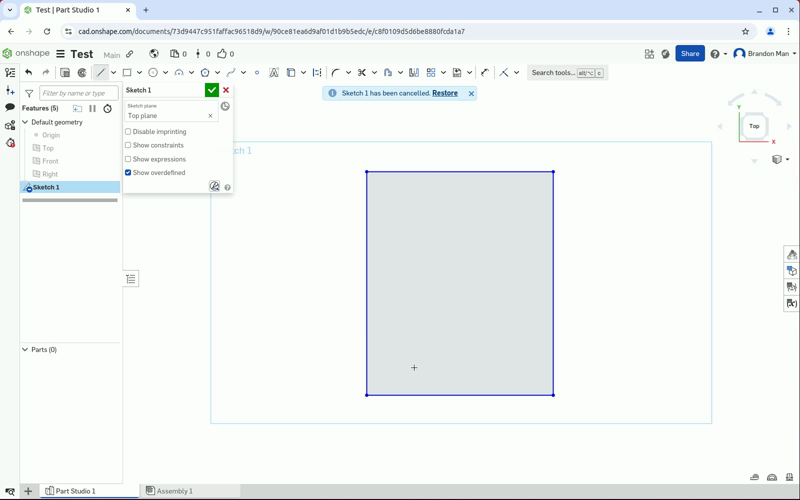
key_up(shift)
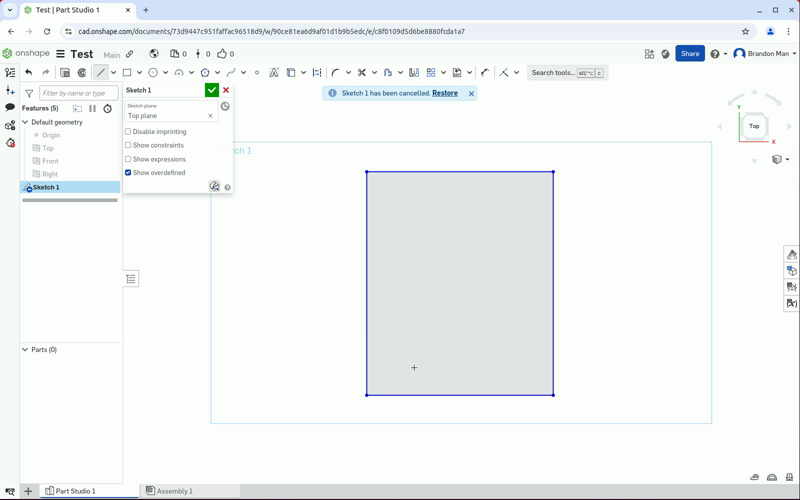
key_down(shift)
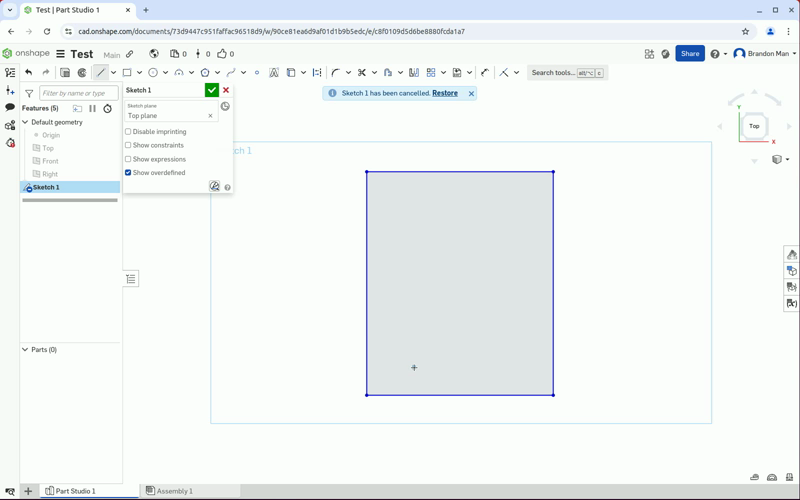
mouse_move(506, 367)
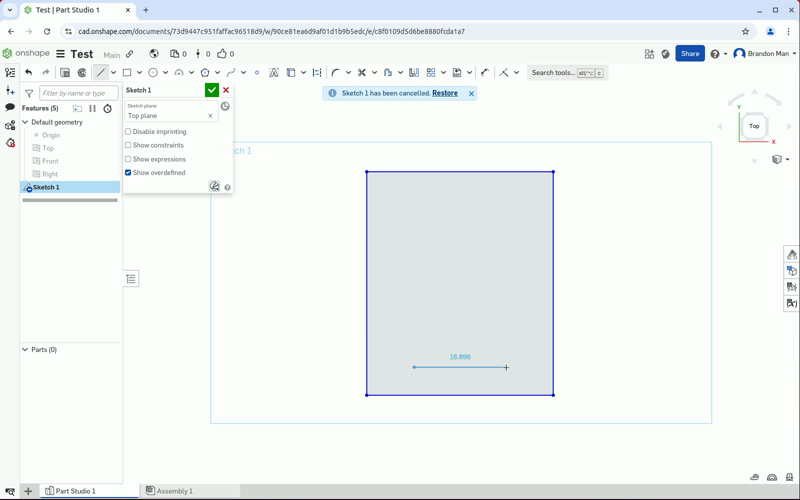
click(506, 367)
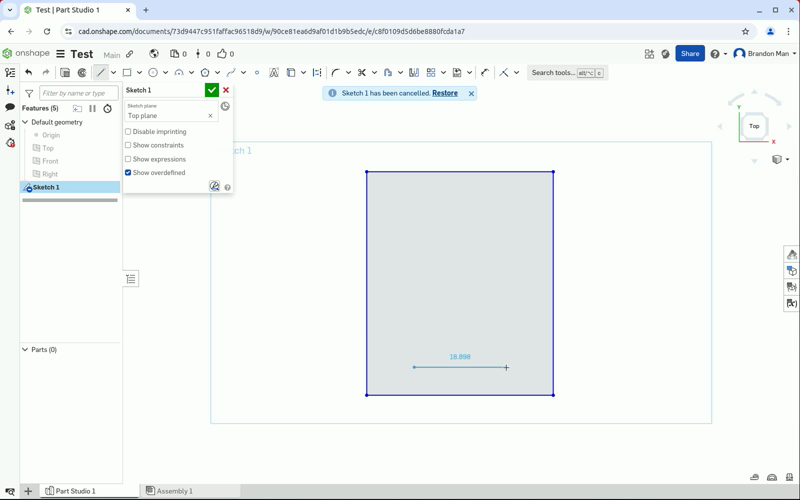
key_up(shift)
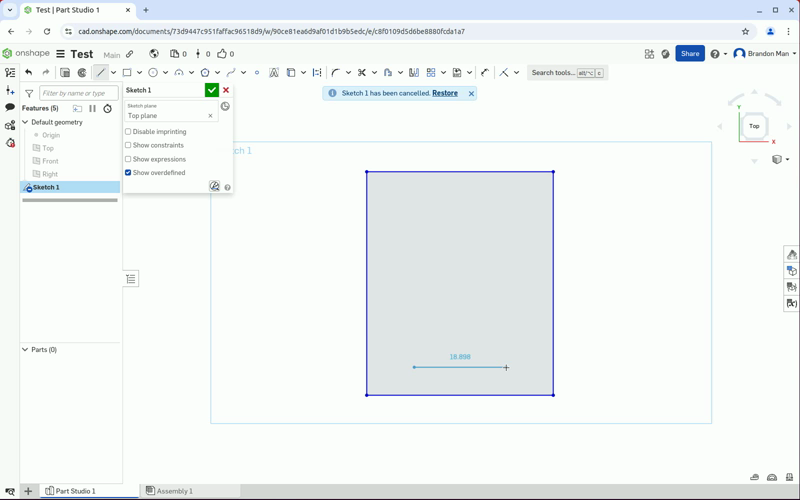
key_down(shift)
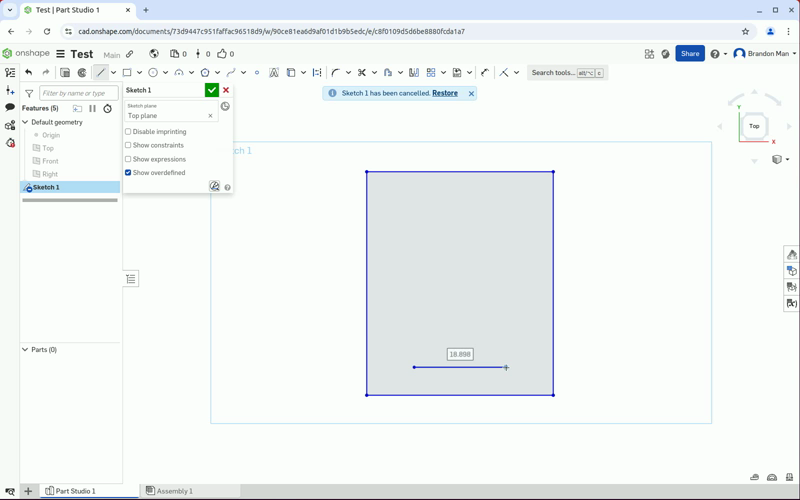
mouse_move(506, 199)
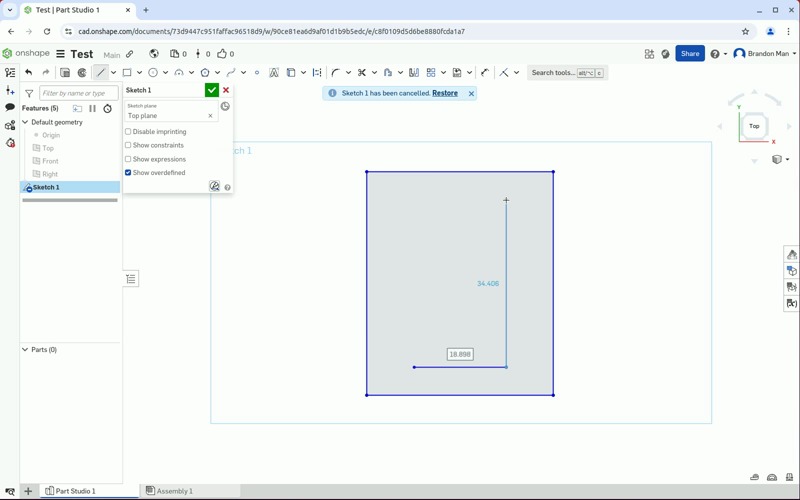
click(506, 199)
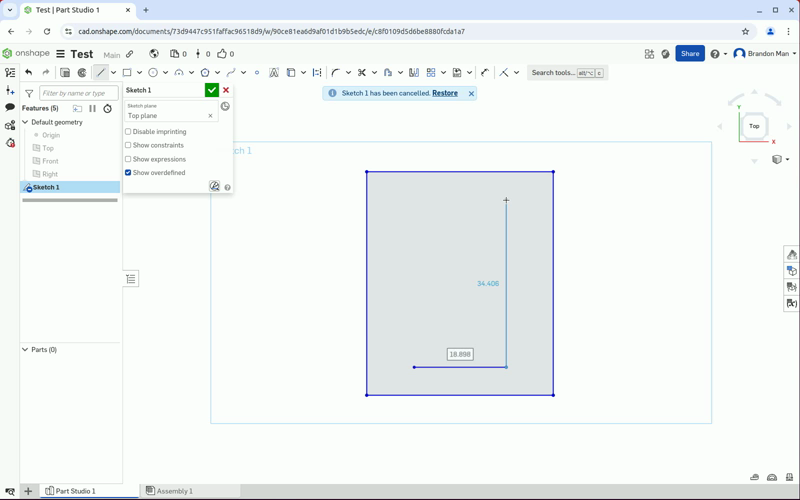
key_up(shift)
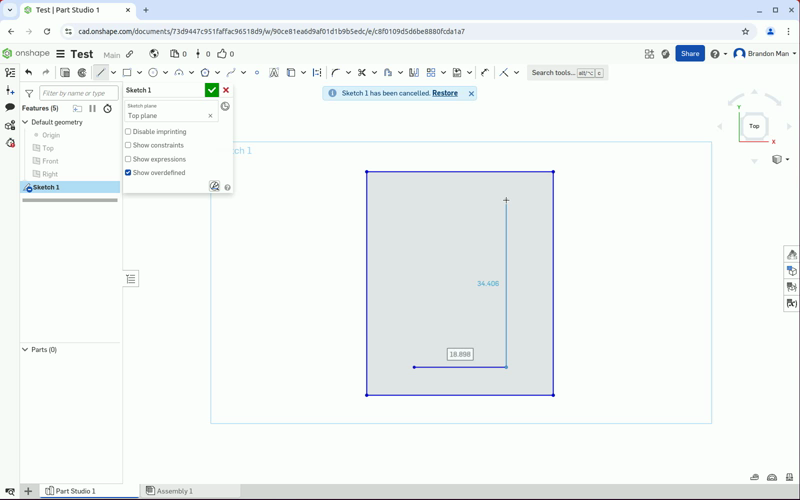
key_down(shift)
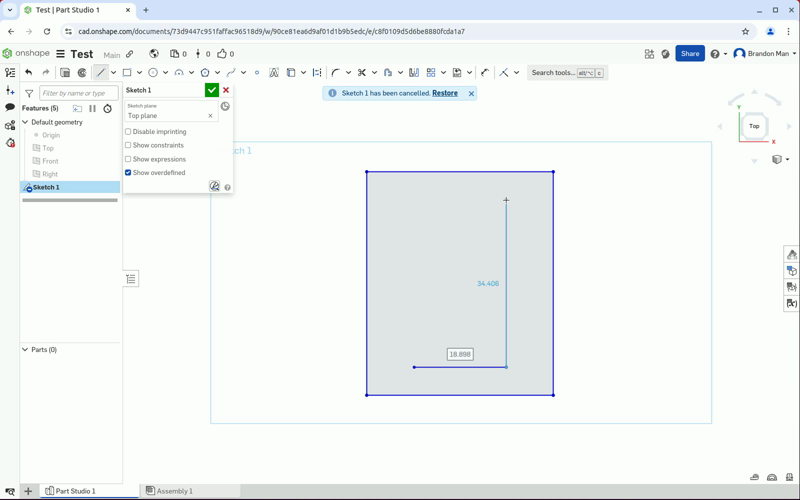
mouse_move(414, 199)
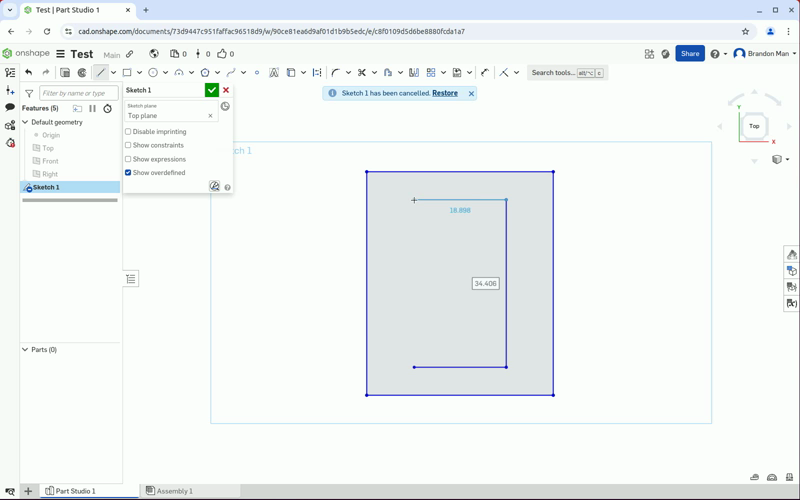
click(414, 199)
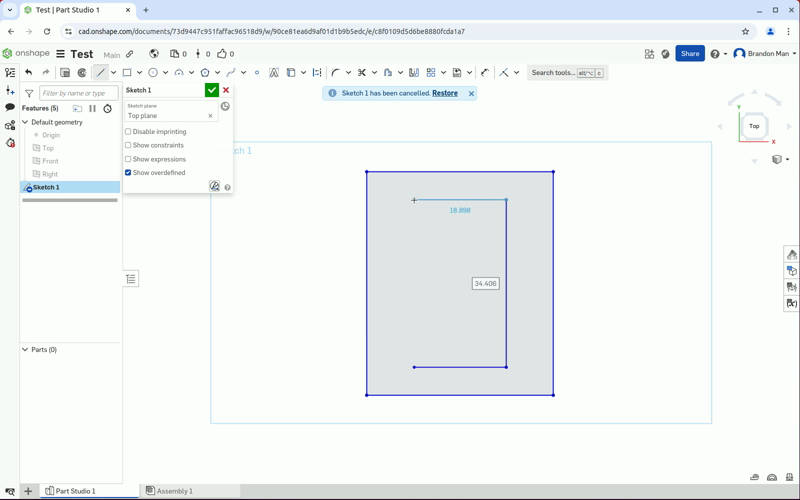
key_up(shift)
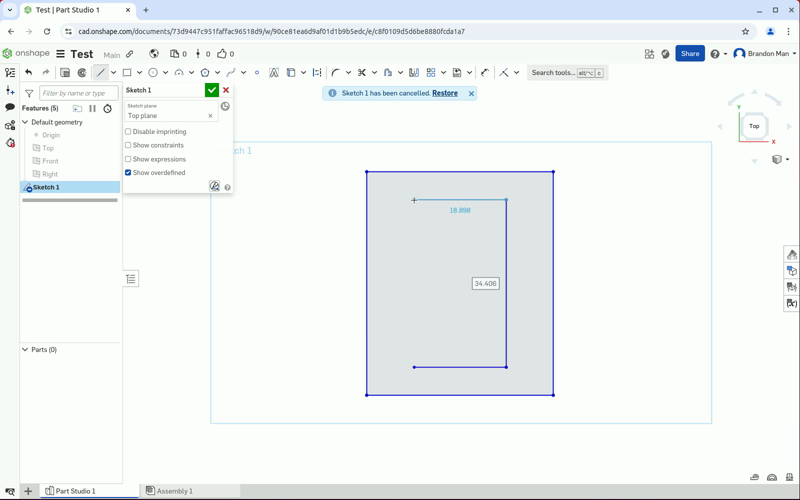
key_down(shift)
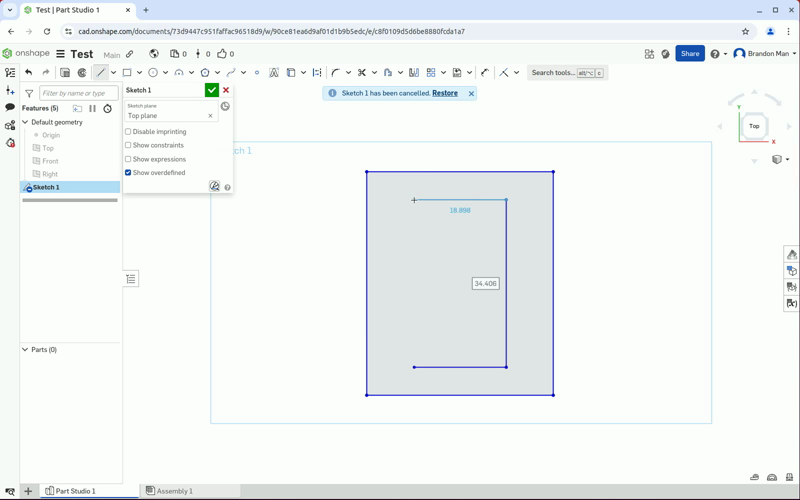
mouse_move(414, 367)
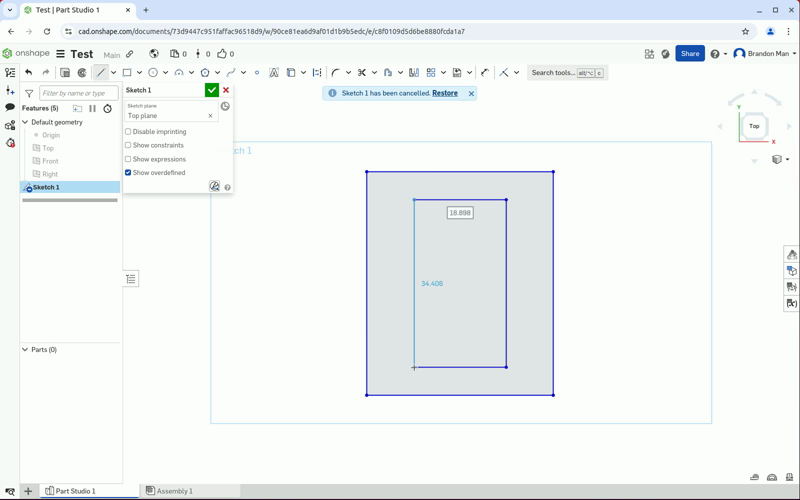
key_up(shift)
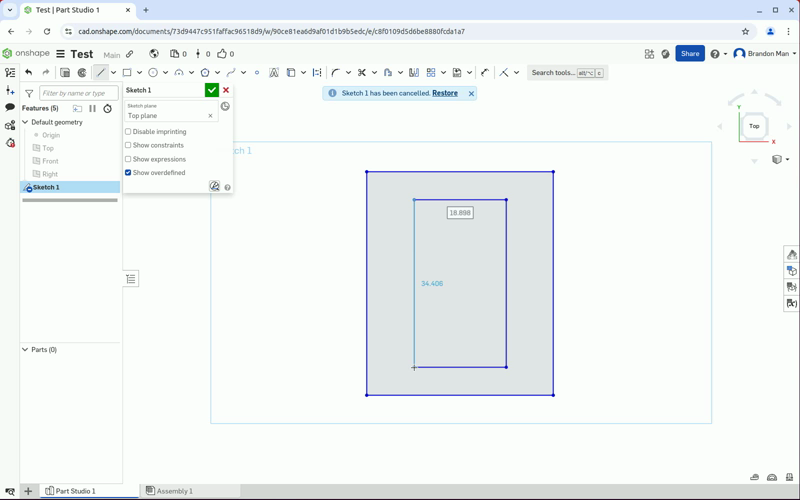
click(414, 367)
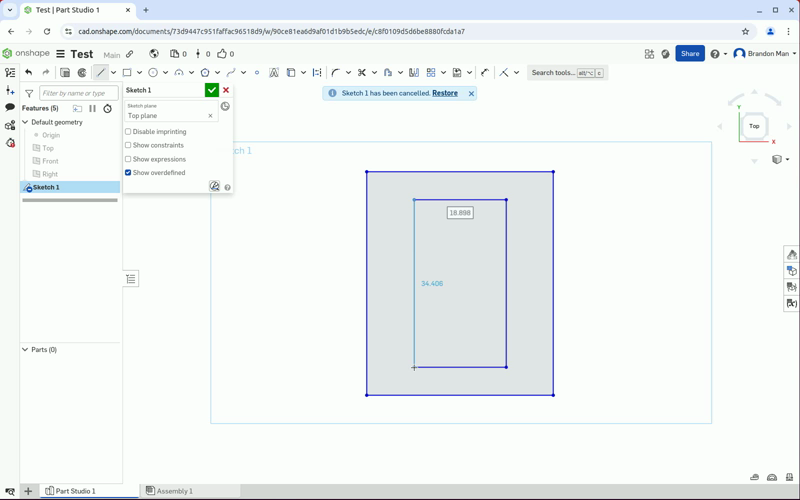
key(esc)
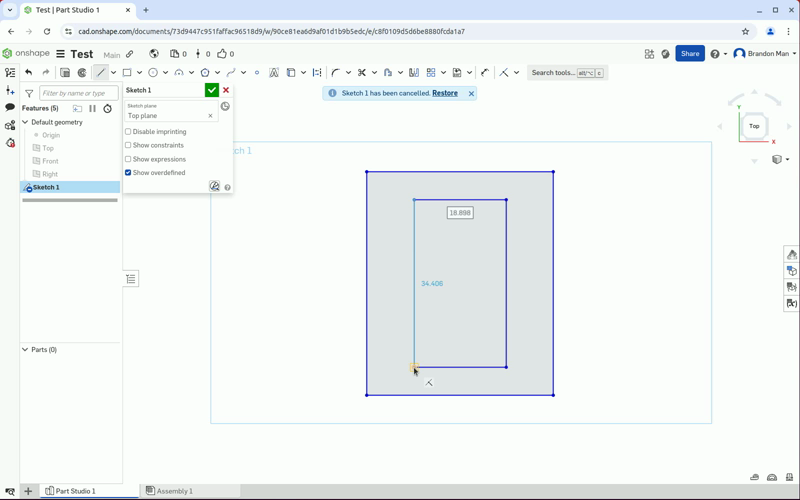
mouse_move(527, 371)
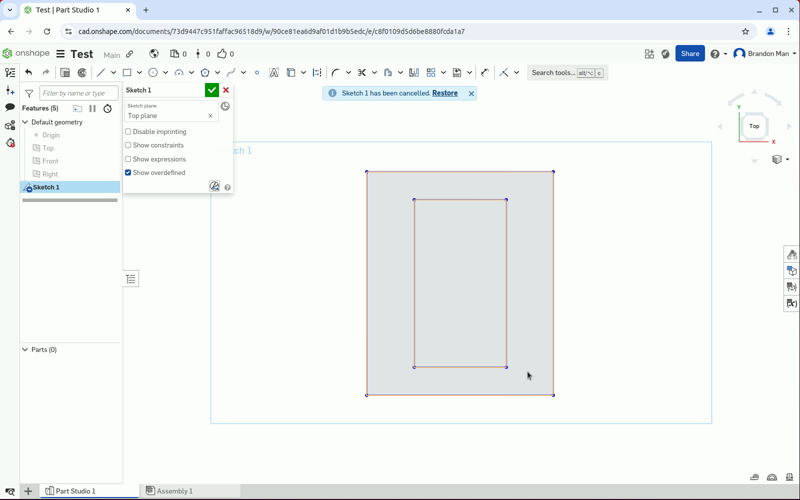
click(527, 371)
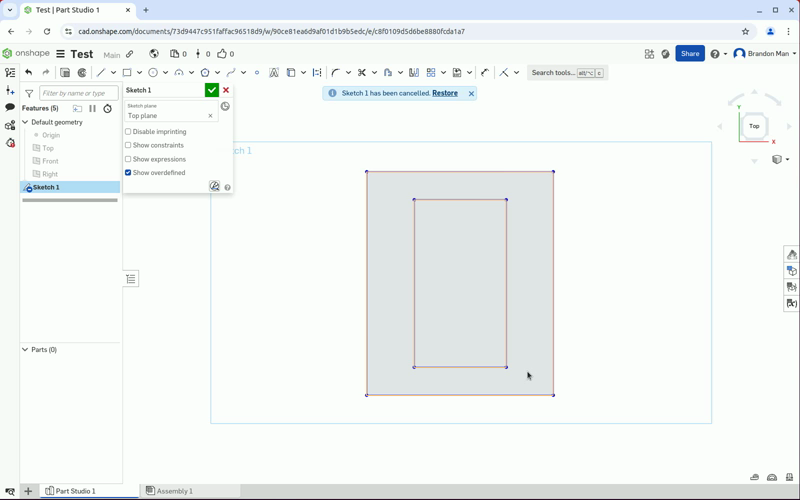
mouse_move(73, 352)
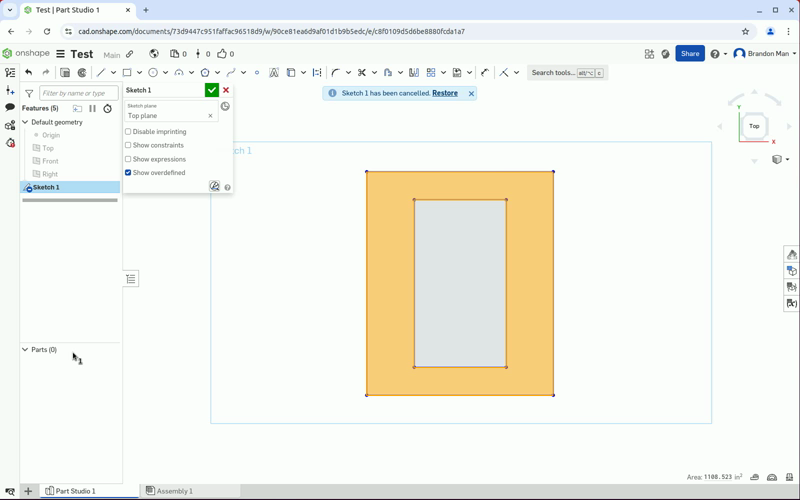
key(shift+y)
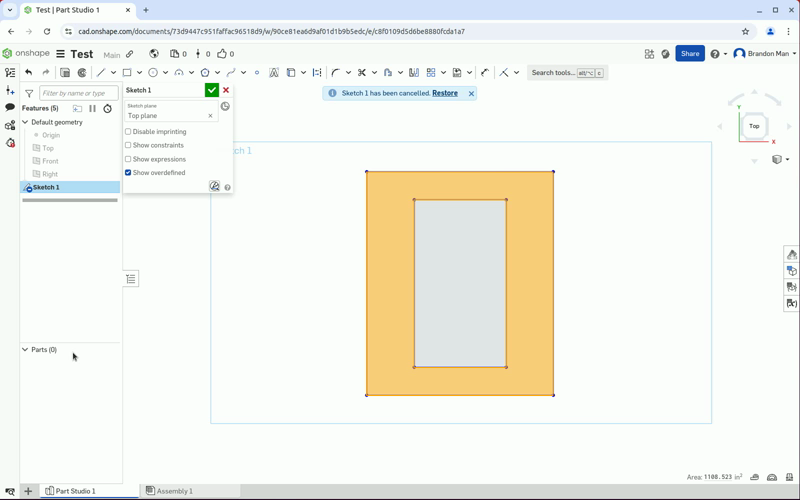
key(shift+e)
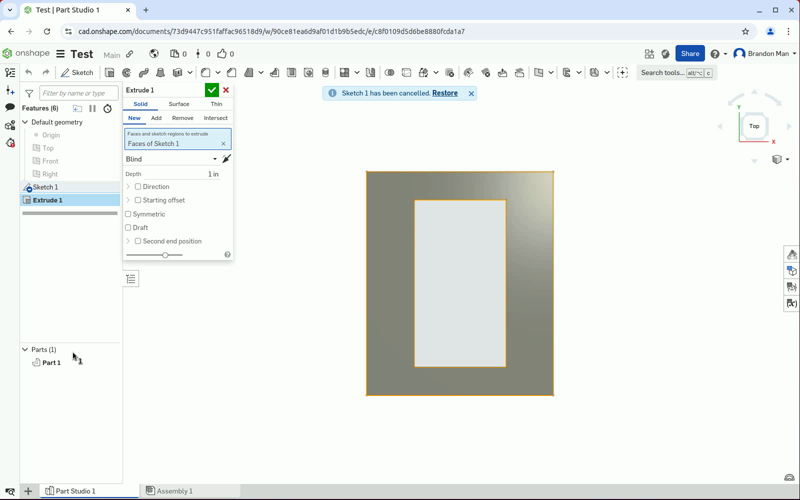
mouse_move(143, 106)
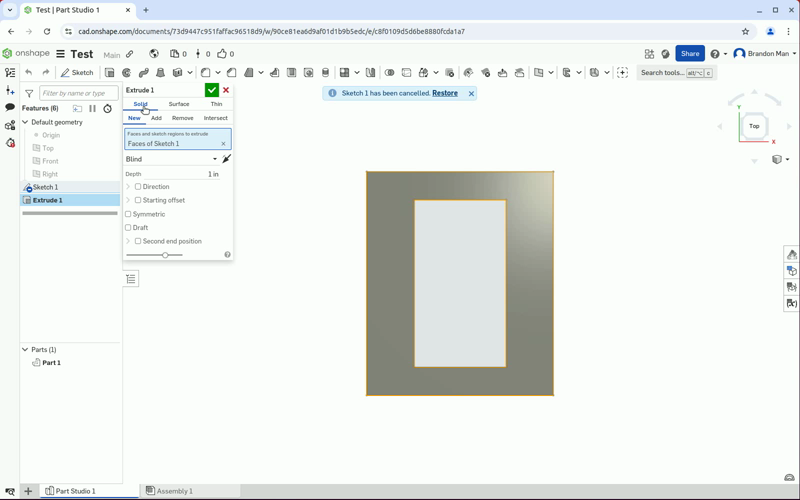
click(143, 106)
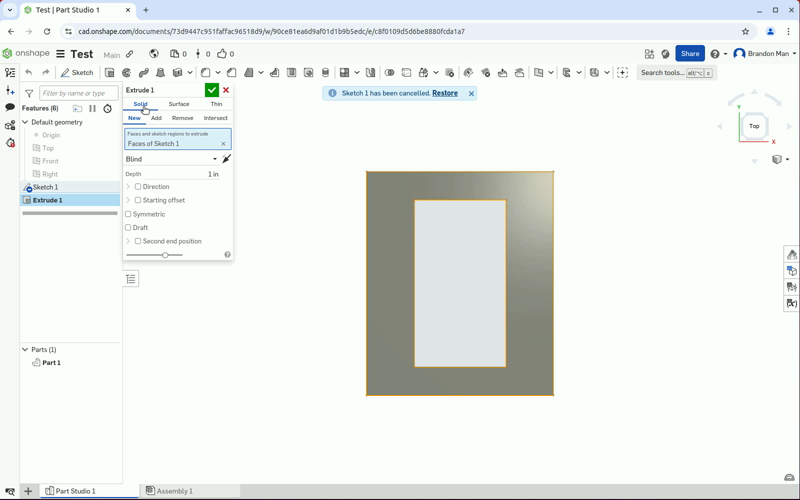
mouse_move(137, 120)
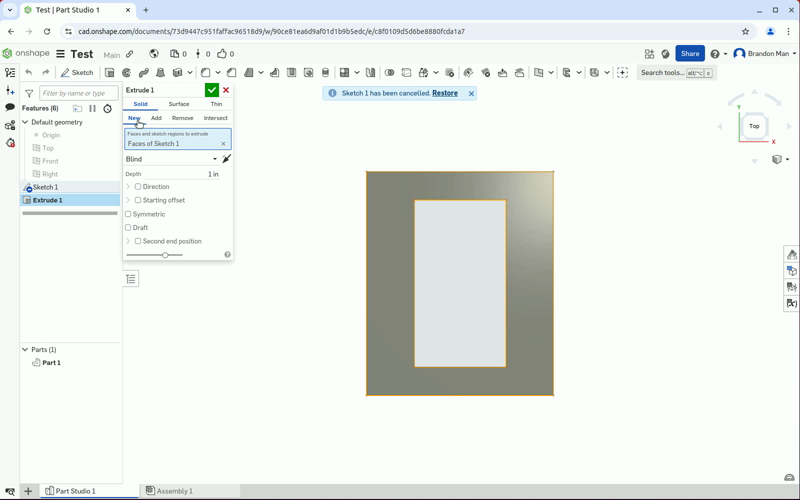
click(137, 120)
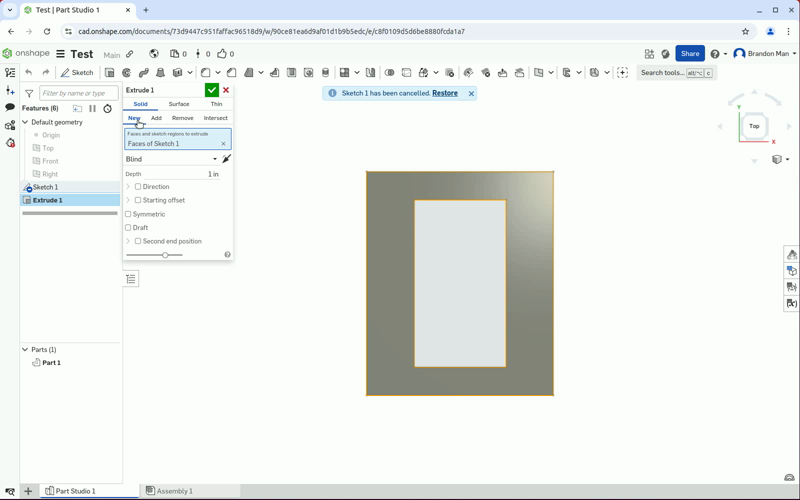
key(tab, 4)
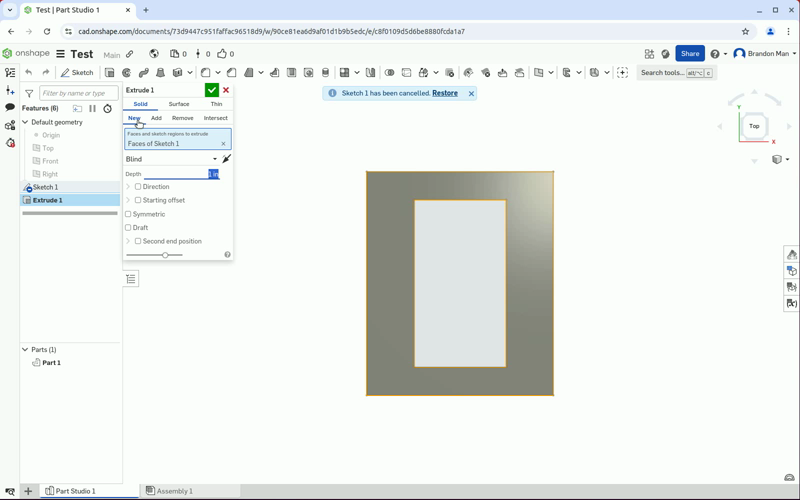
text(23.108)
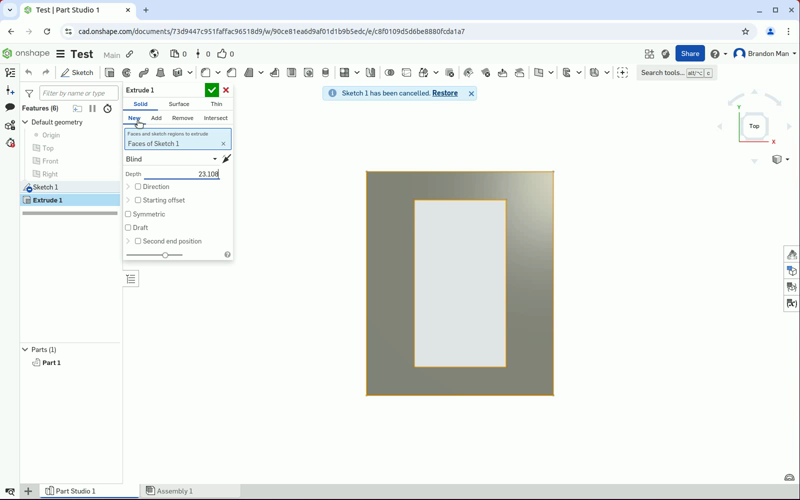
key(enter)
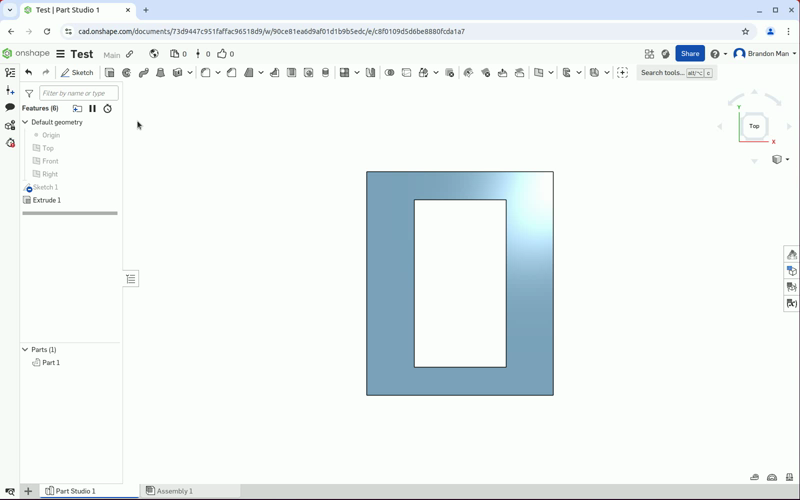
key(shift+h)
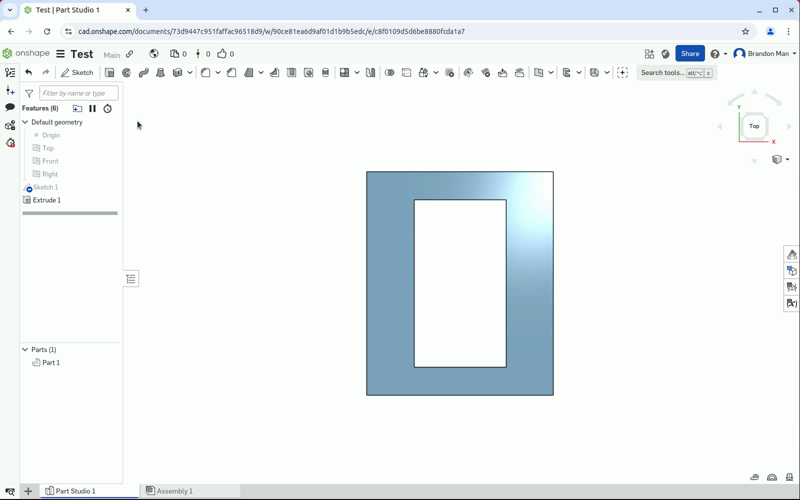
key(shift+h)
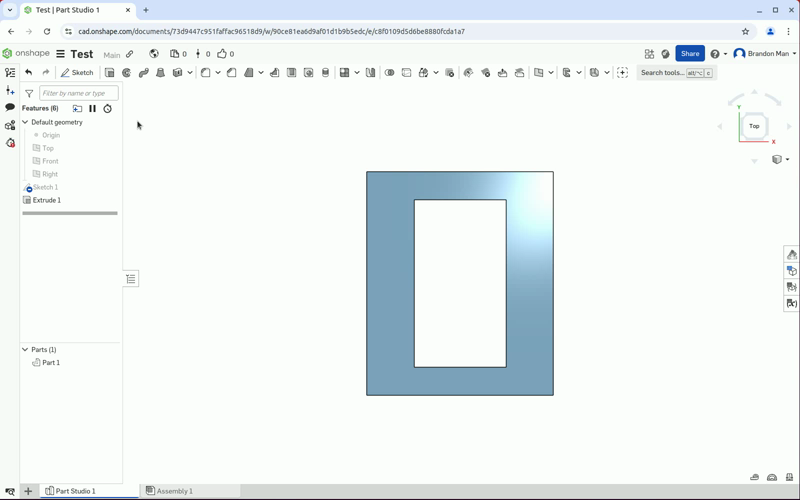
mouse_move(73, 189)
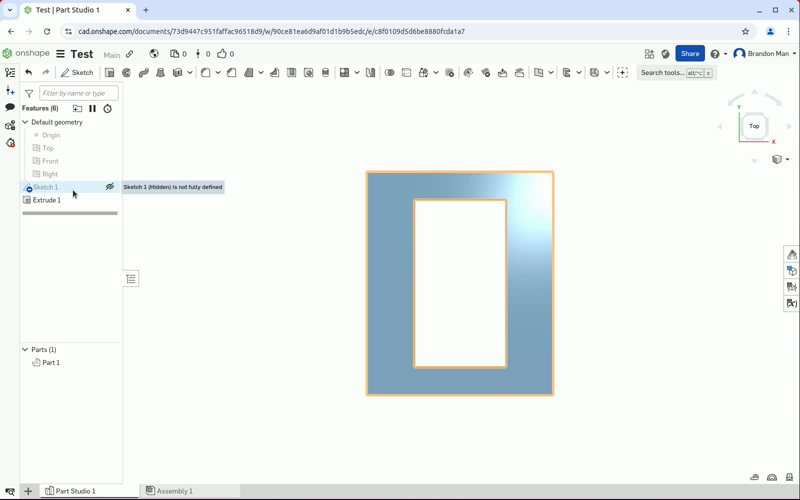
click(73, 189)
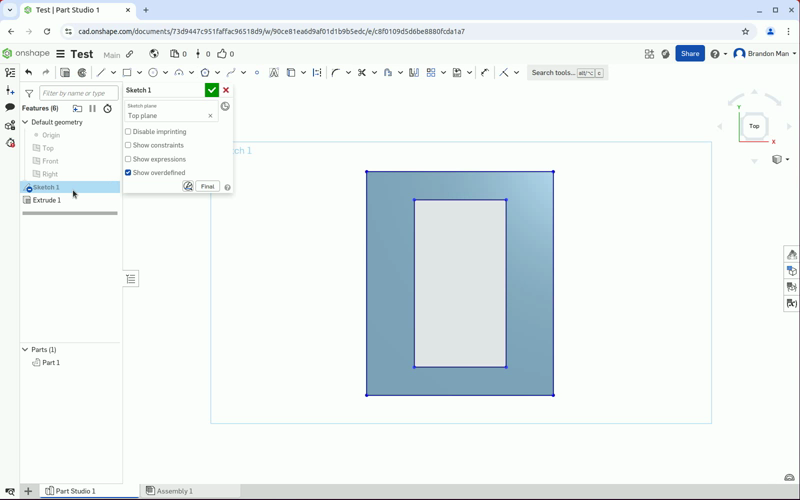
mouse_move(229, 92)
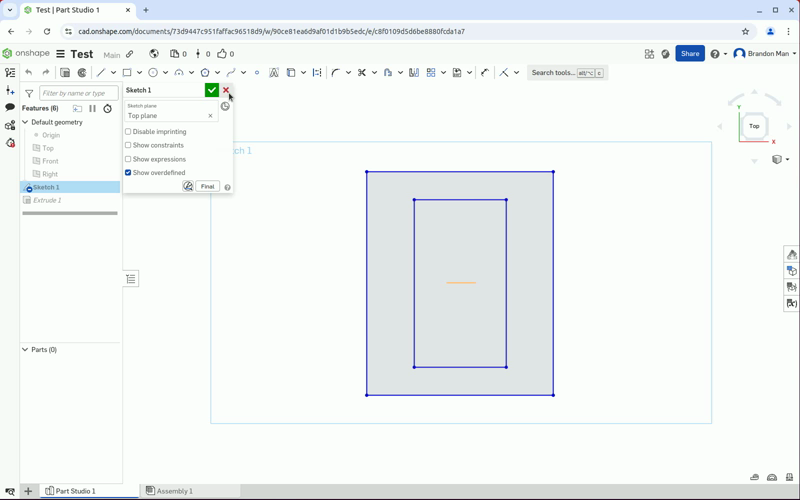
click(229, 92)
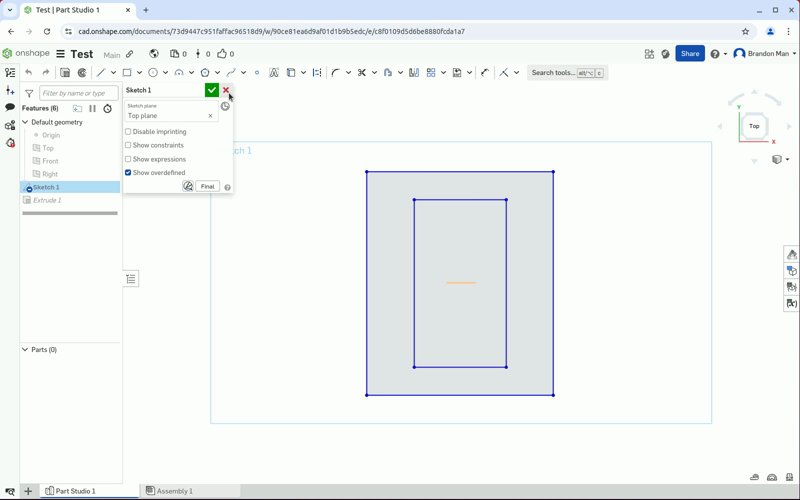
key(shift+s)
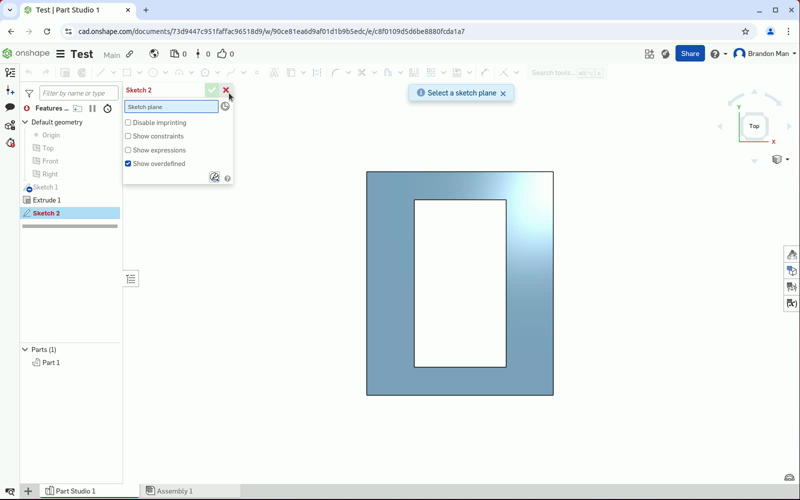
mouse_move(73, 150)
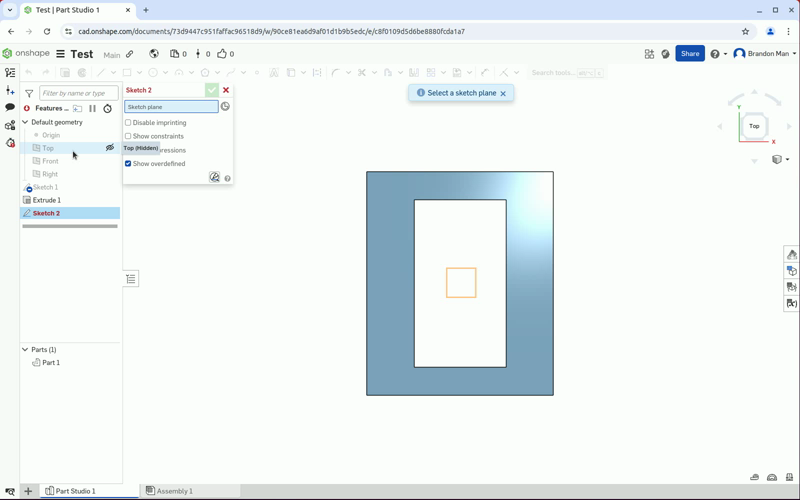
click(73, 150)
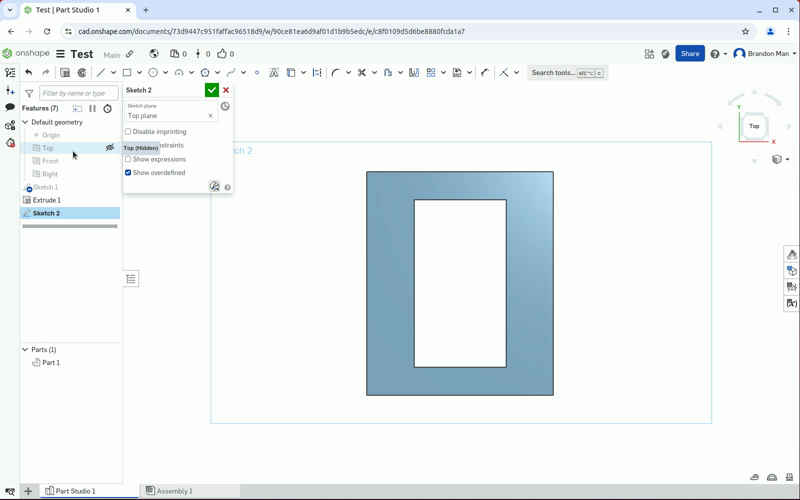
mouse_move(73, 352)
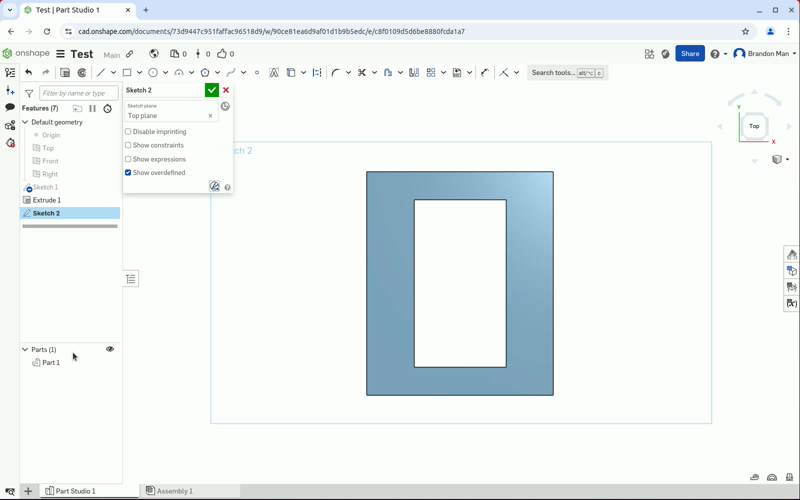
key(y)
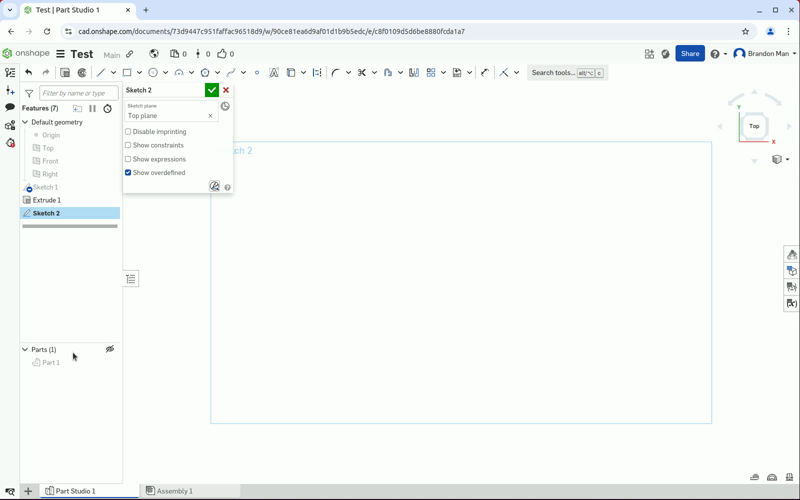
key(l)
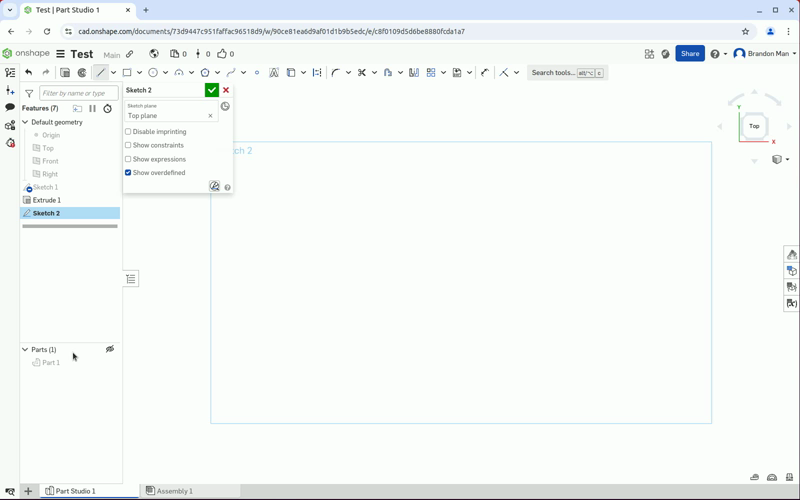
key_down(shift)
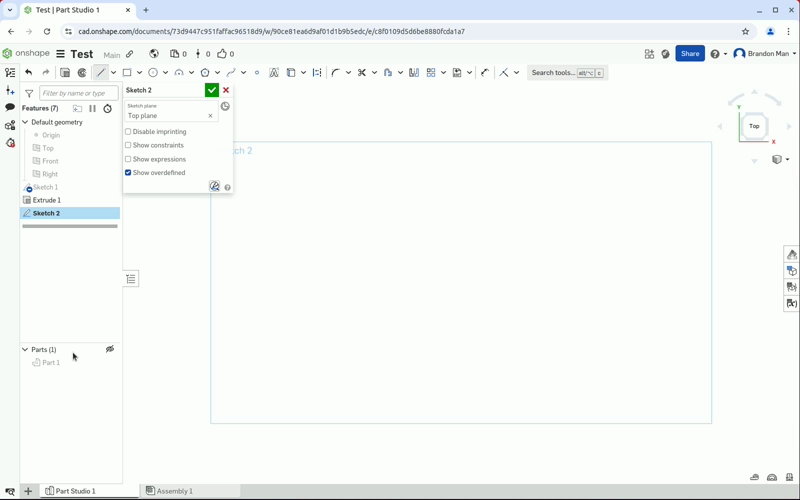
mouse_move(366, 395)
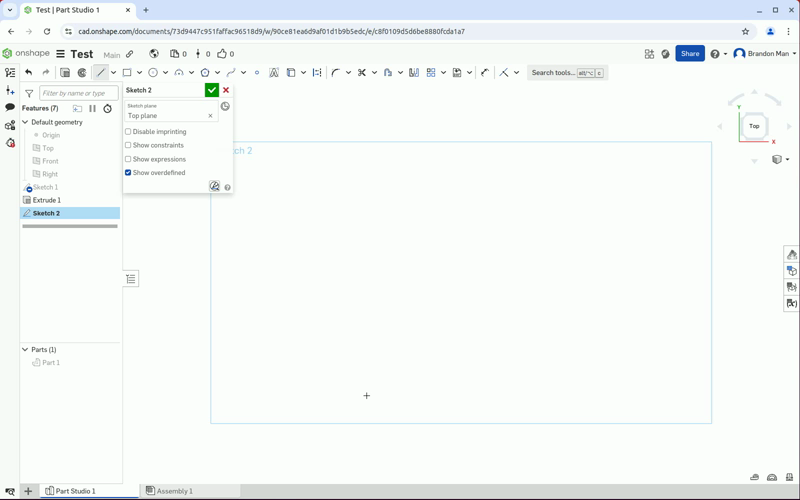
click(366, 395)
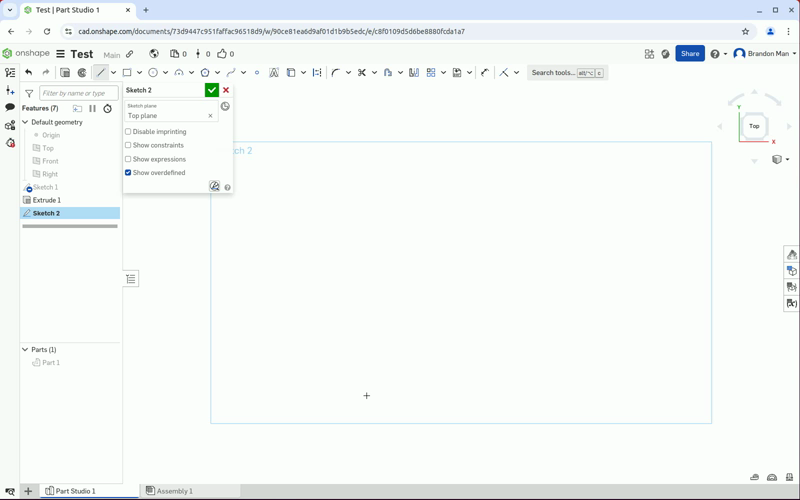
key_up(shift)
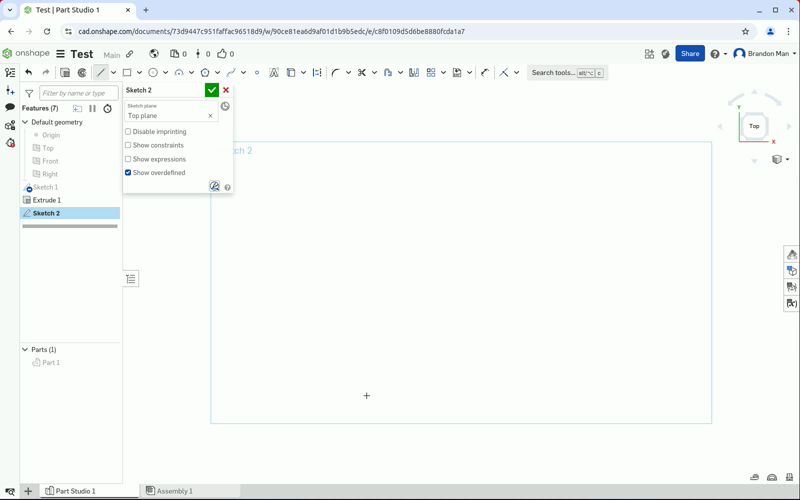
key_down(shift)
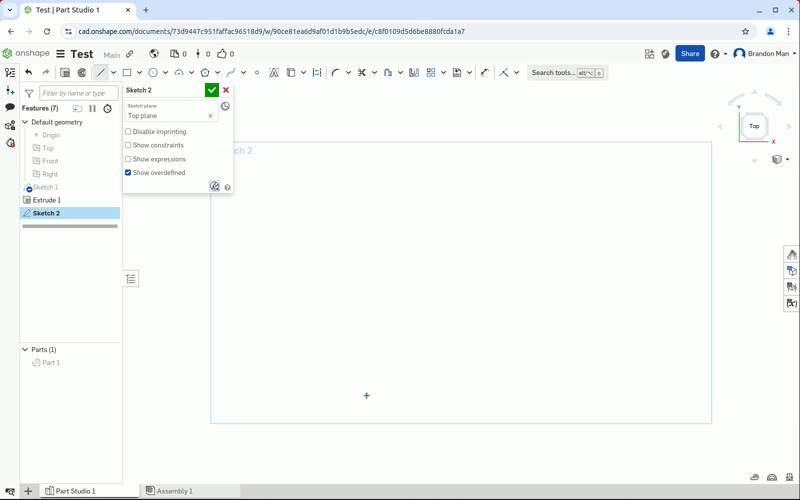
mouse_move(553, 395)
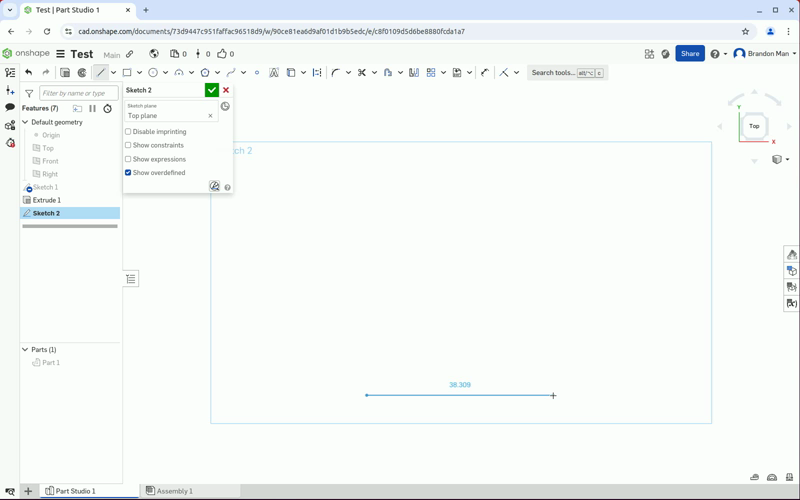
click(553, 395)
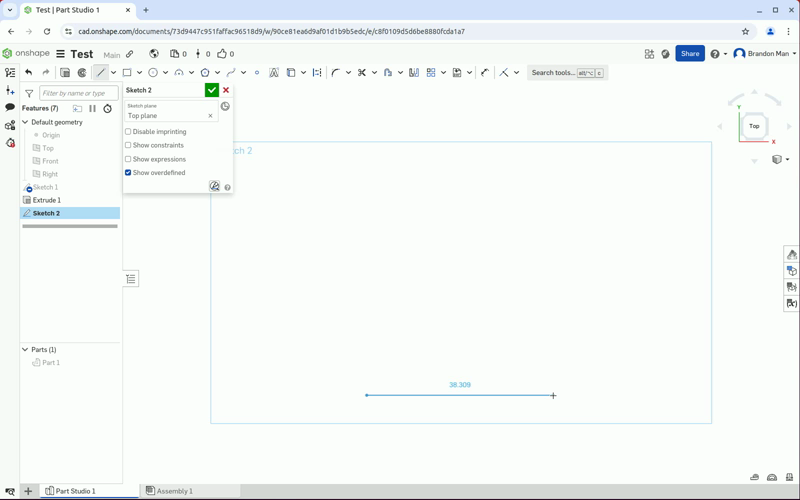
key_up(shift)
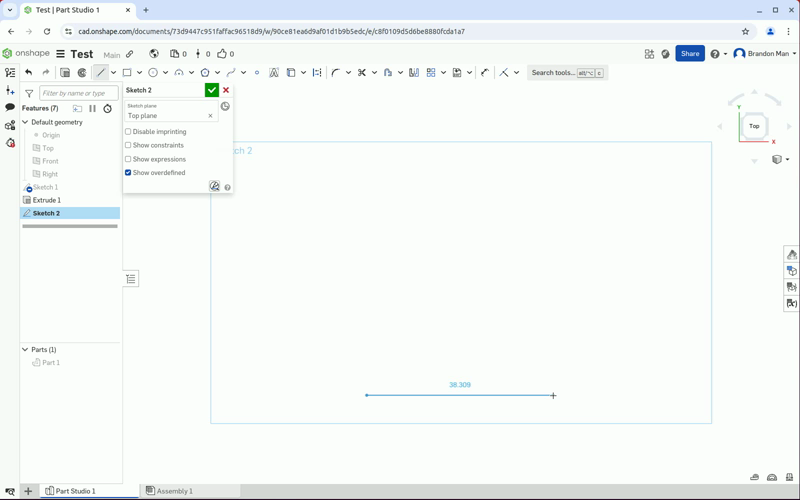
key_down(shift)
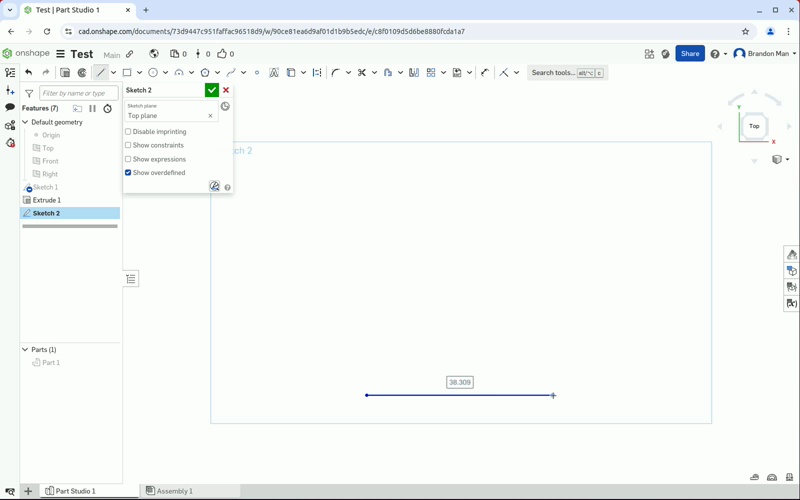
mouse_move(553, 171)
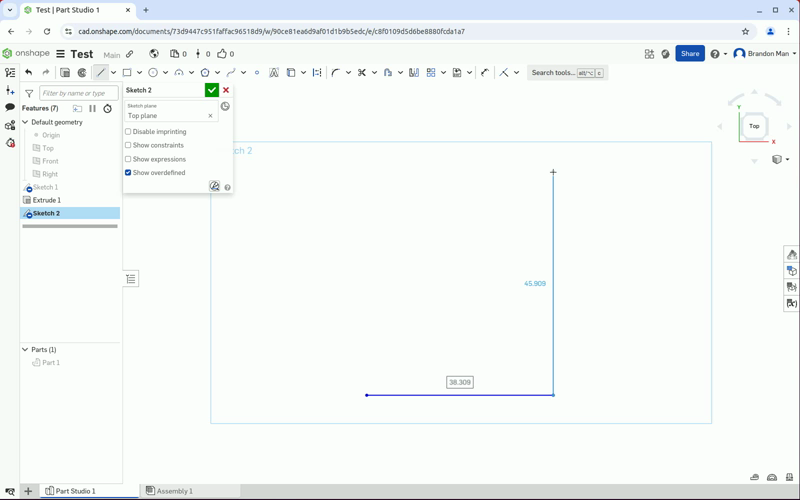
click(553, 171)
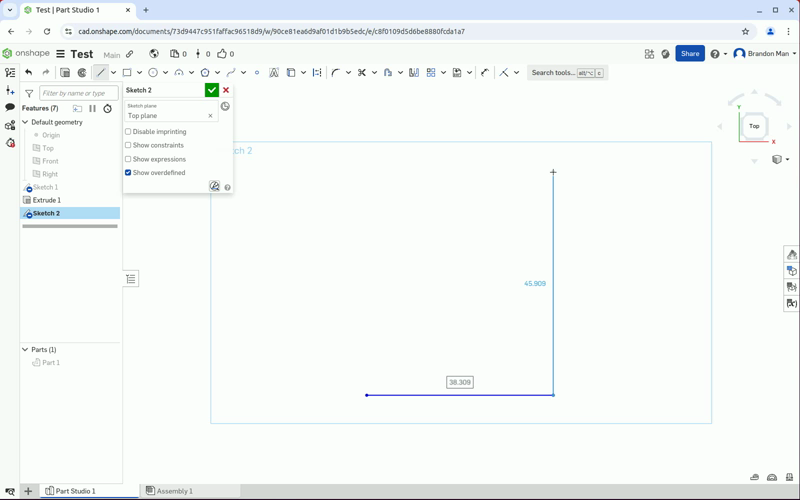
key_up(shift)
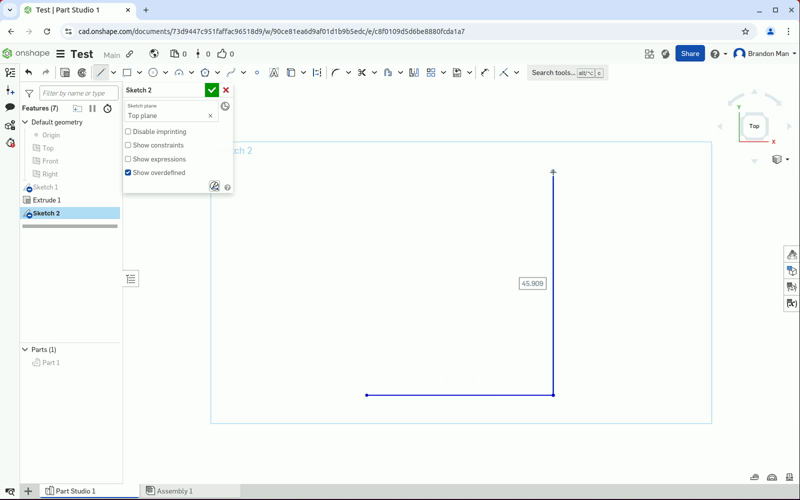
key_down(shift)
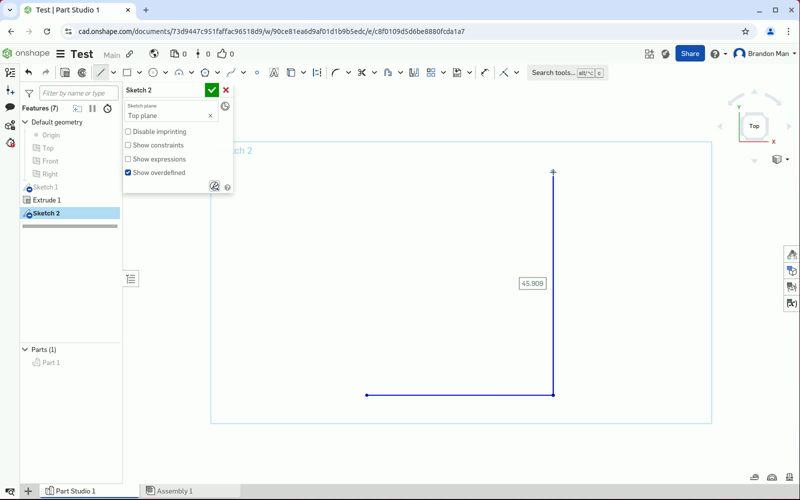
mouse_move(366, 171)
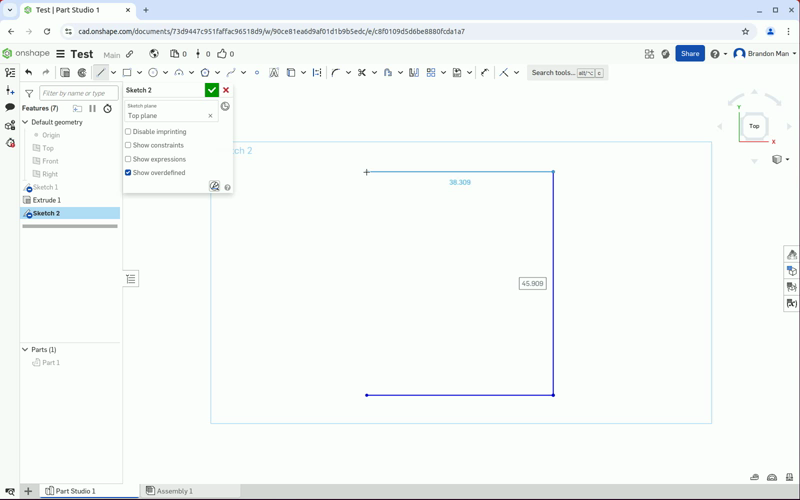
click(366, 171)
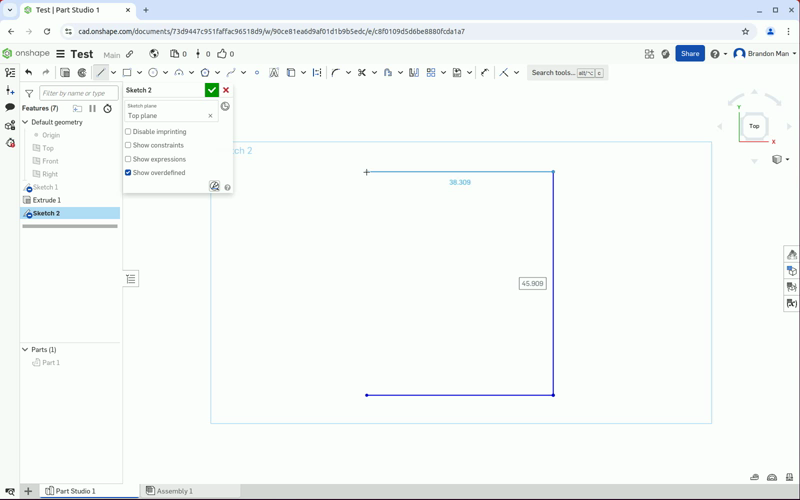
key_up(shift)
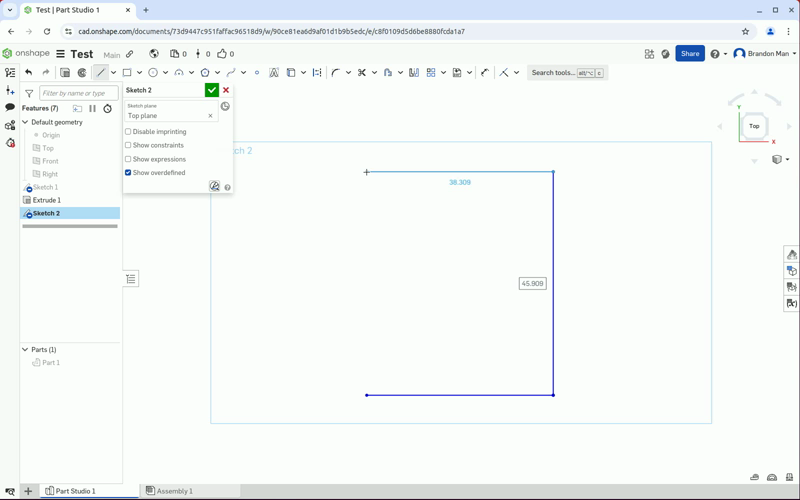
key_down(shift)
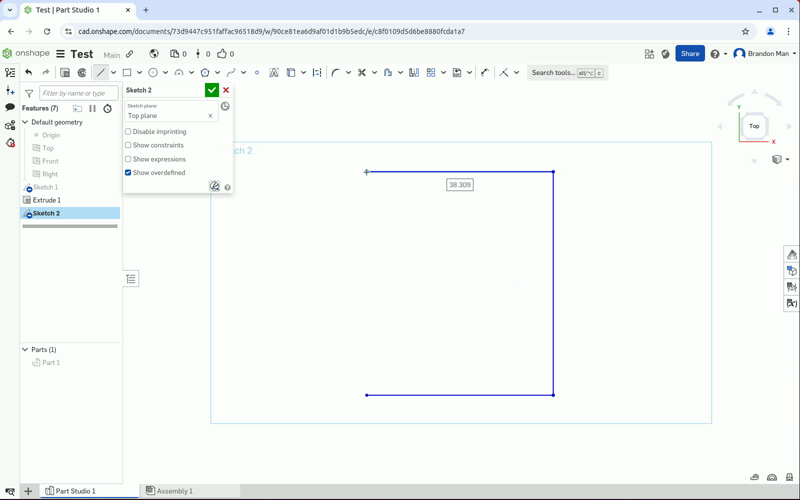
mouse_move(366, 395)
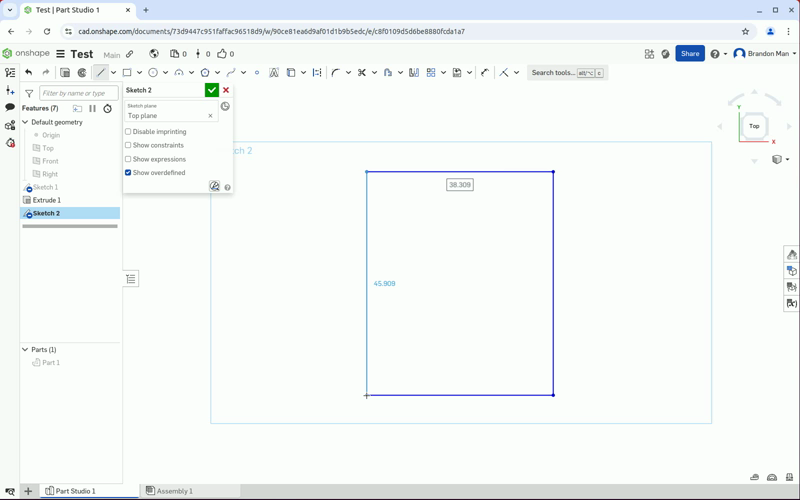
key_up(shift)
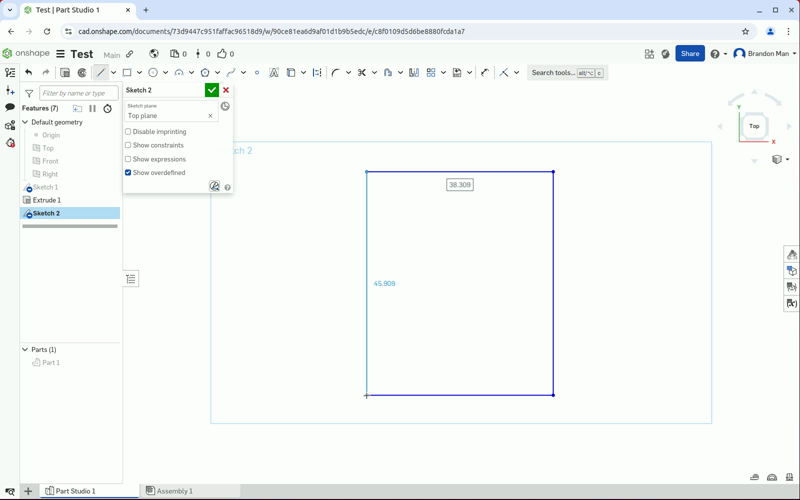
click(366, 395)
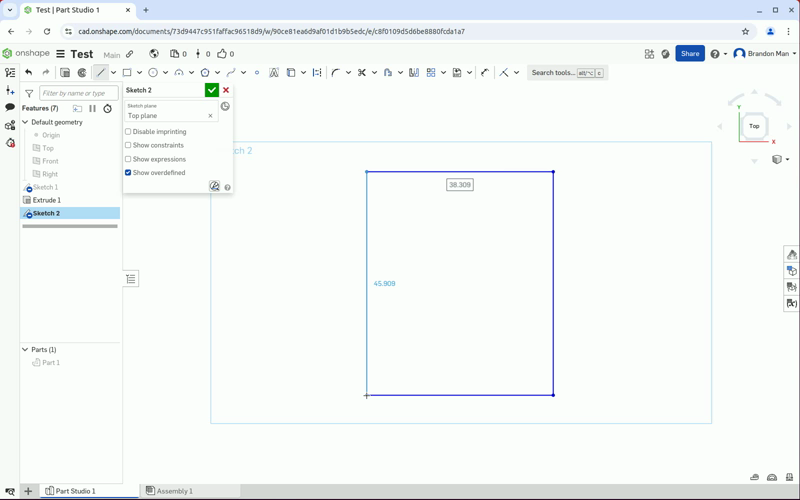
key(esc)
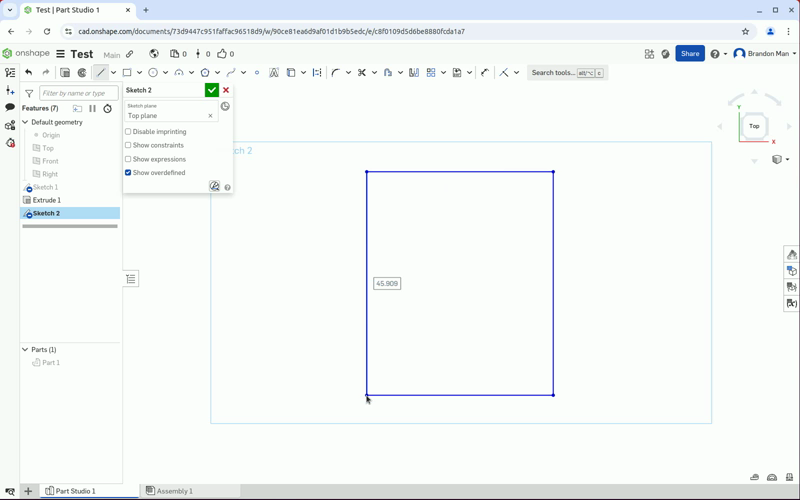
key(l)
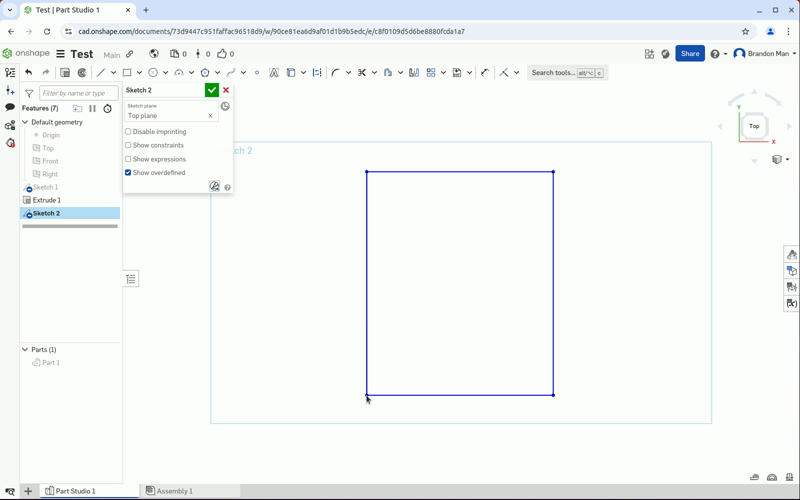
key_down(shift)
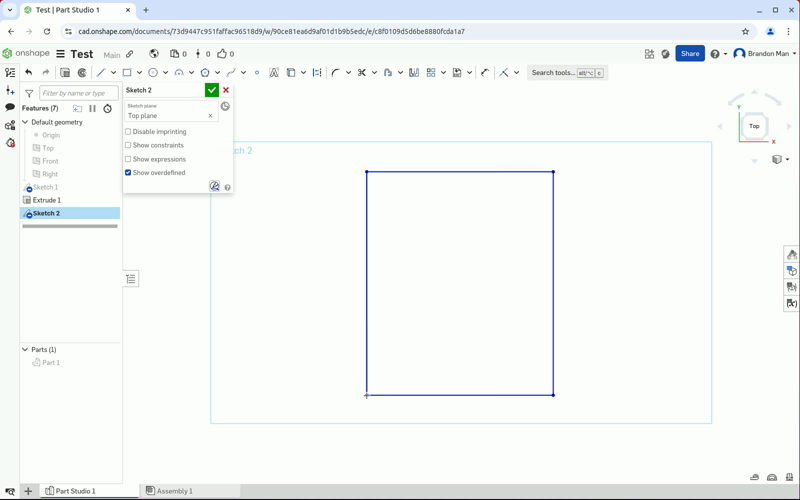
mouse_move(414, 367)
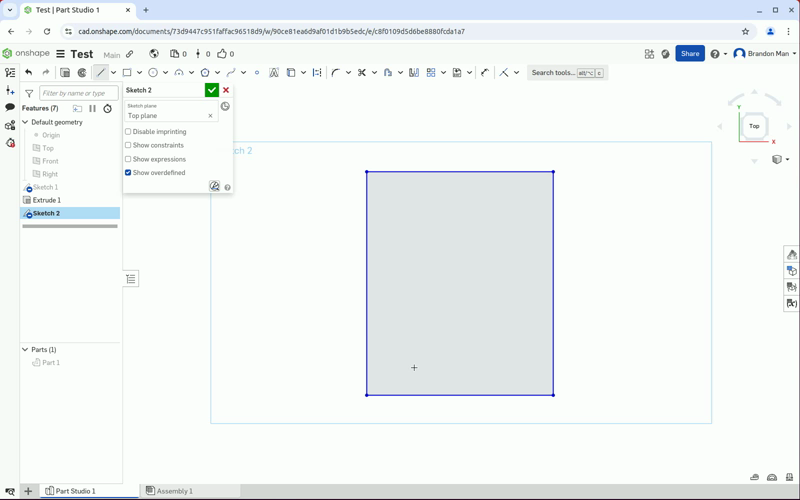
click(414, 367)
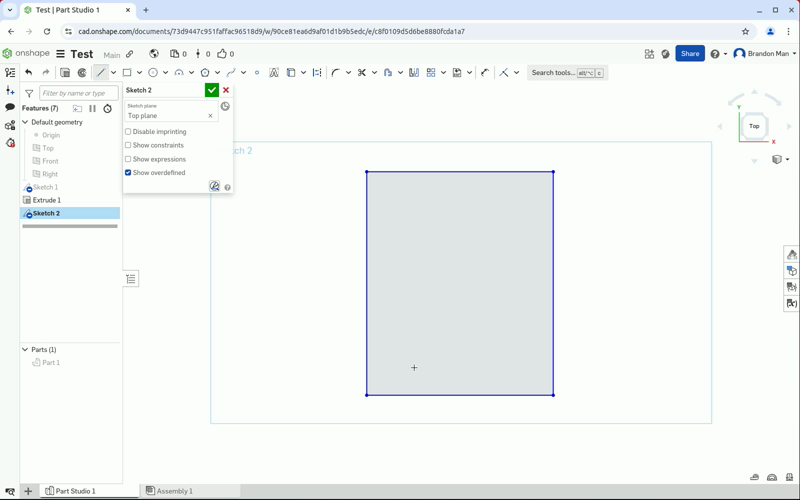
key_up(shift)
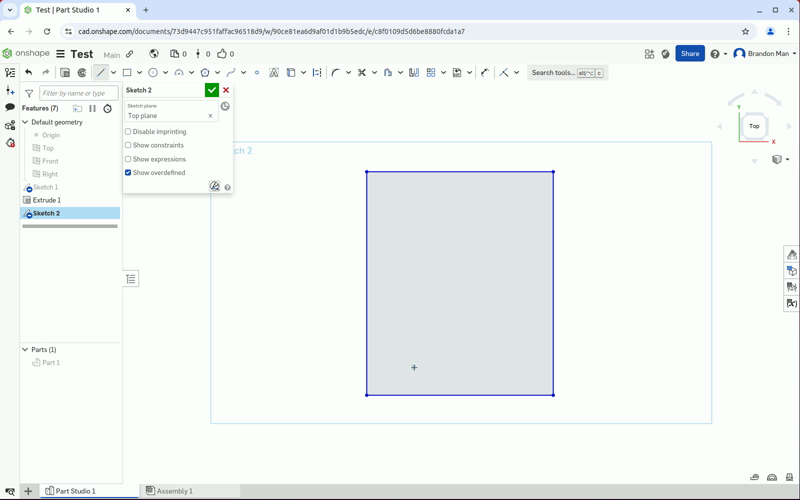
key_down(shift)
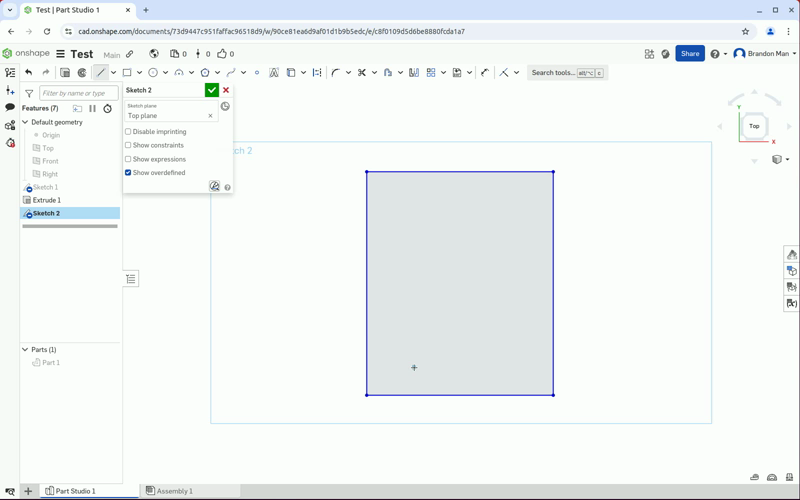
mouse_move(506, 367)
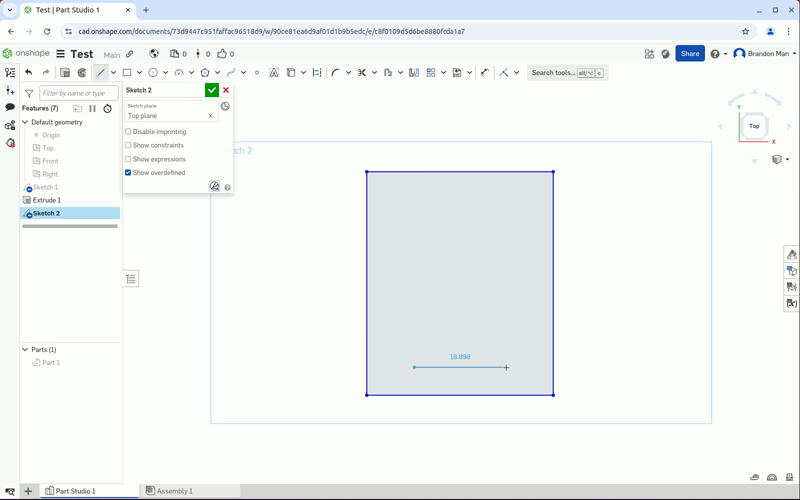
click(506, 367)
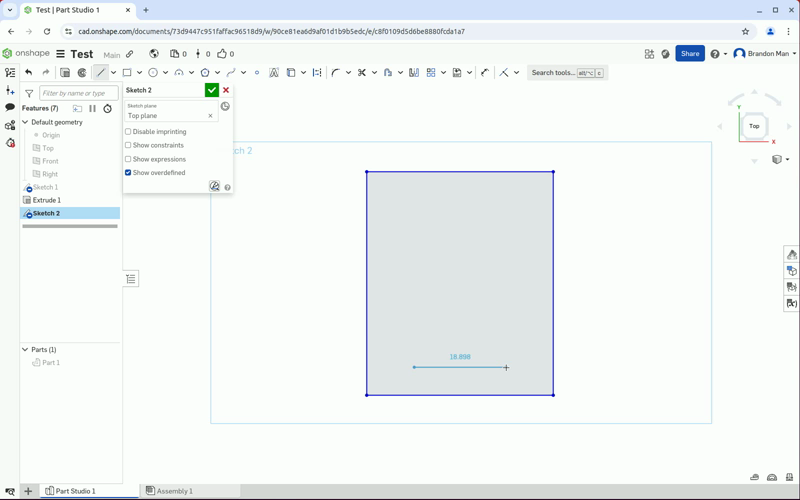
key_up(shift)
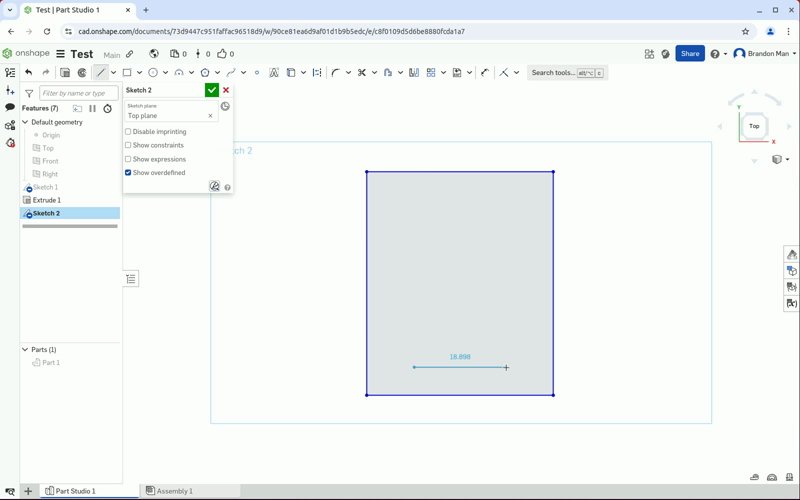
key_down(shift)
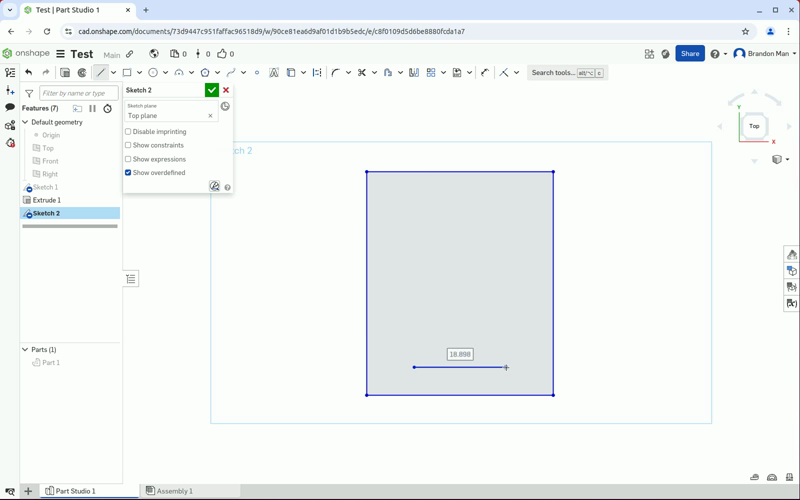
mouse_move(506, 199)
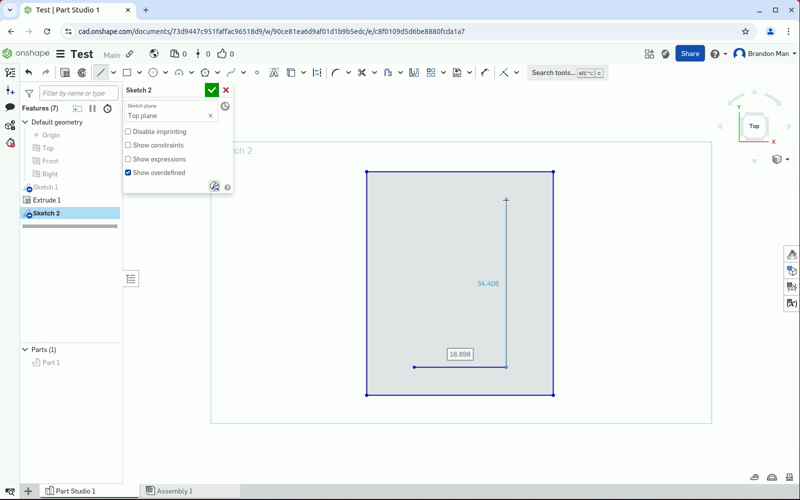
click(506, 199)
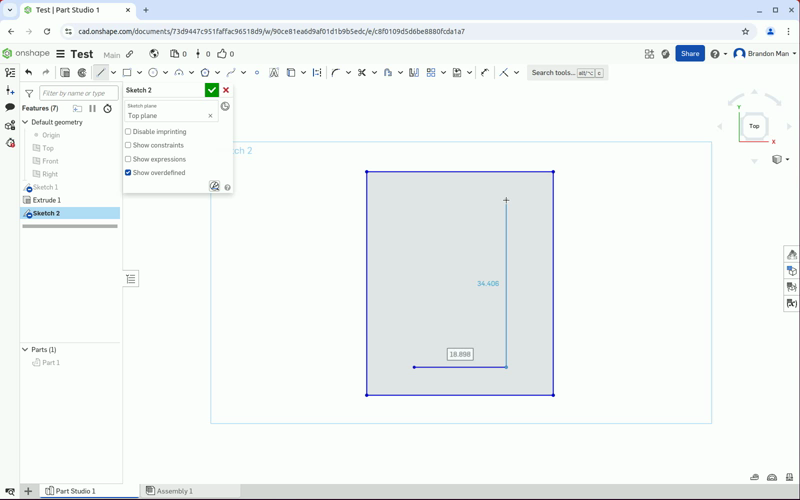
key_up(shift)
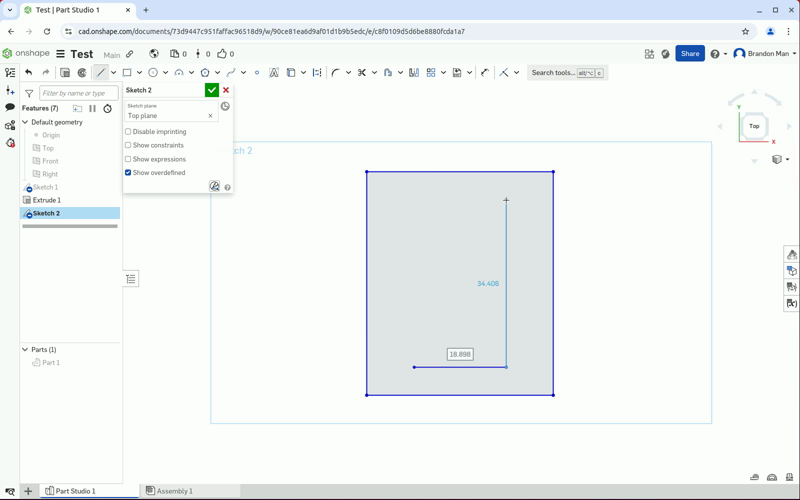
key_down(shift)
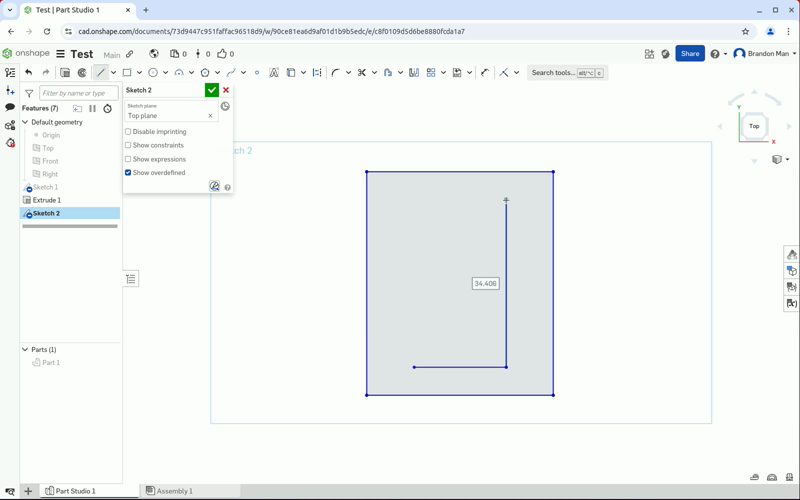
mouse_move(414, 199)
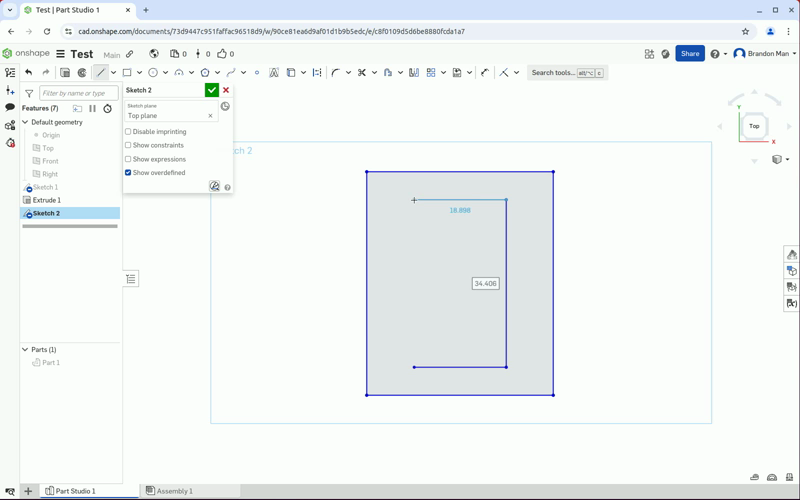
click(414, 199)
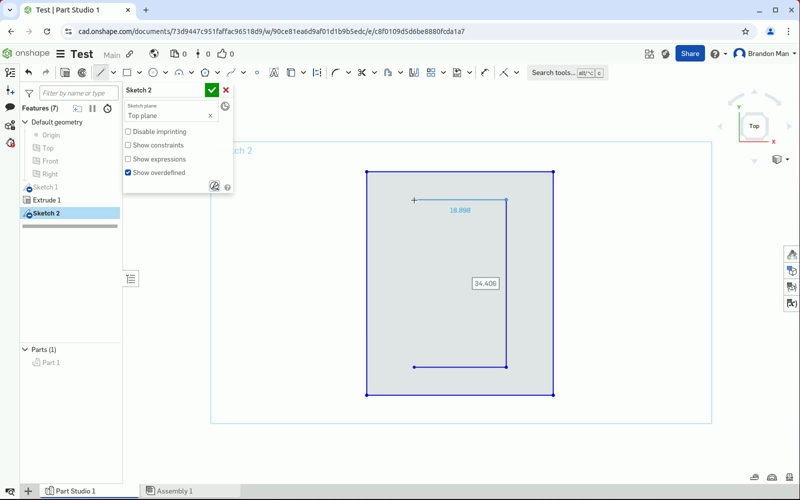
key_up(shift)
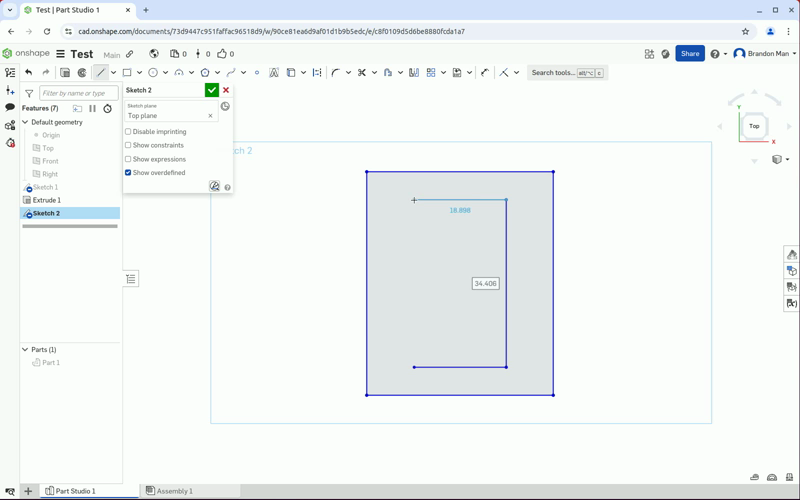
key_down(shift)
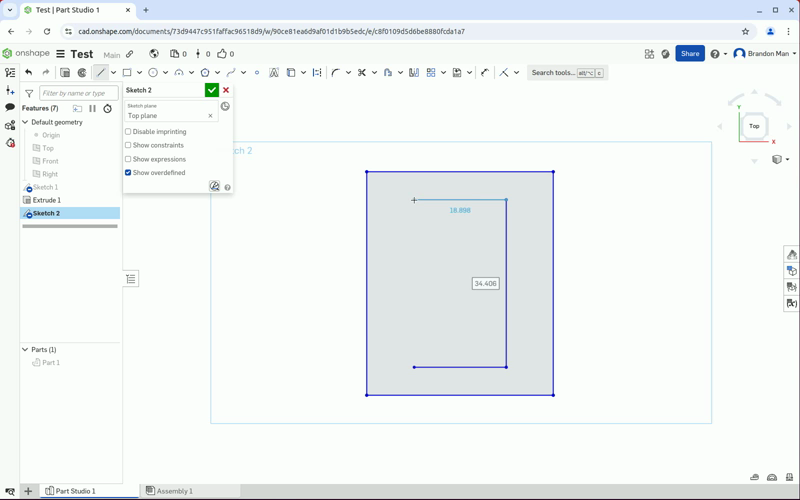
mouse_move(414, 367)
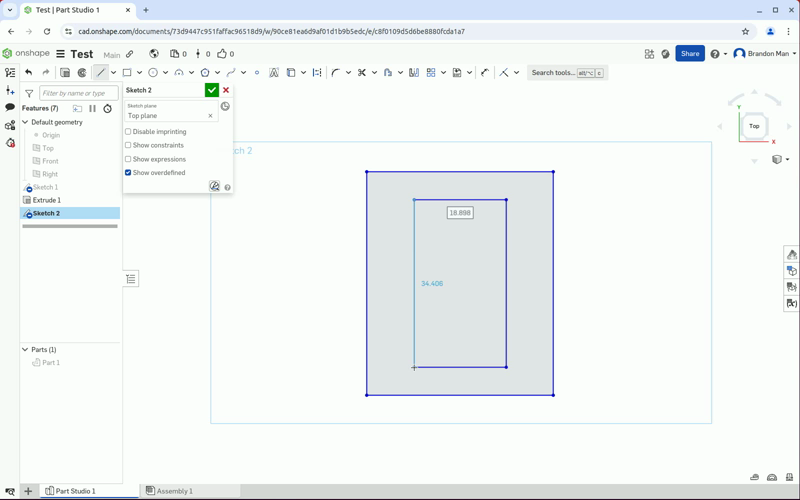
key_up(shift)
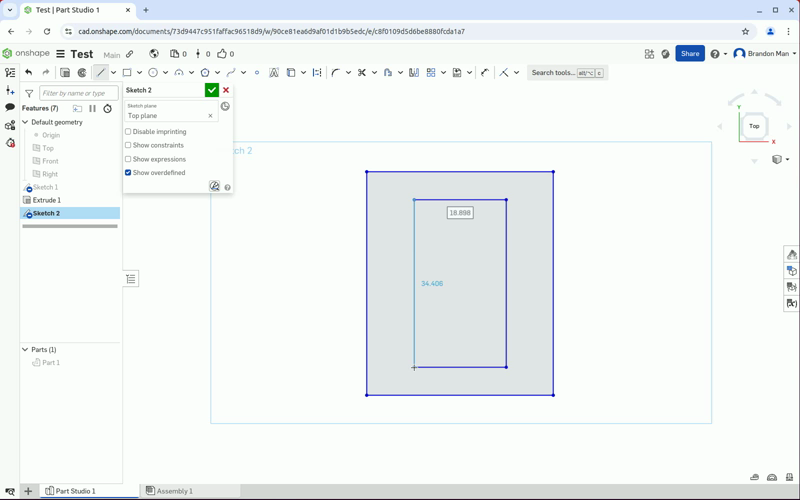
click(414, 367)
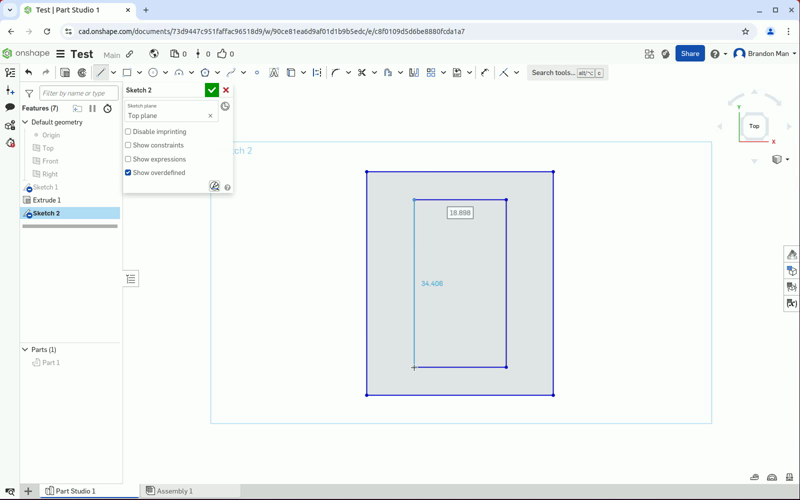
key(esc)
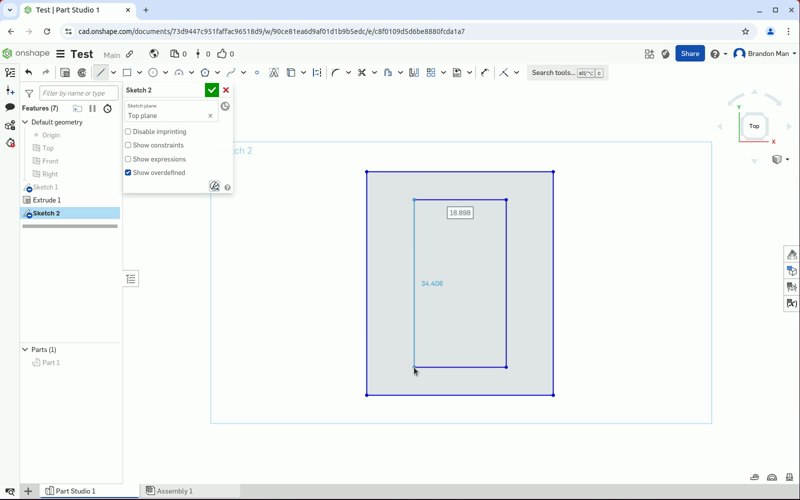
mouse_move(390, 377)
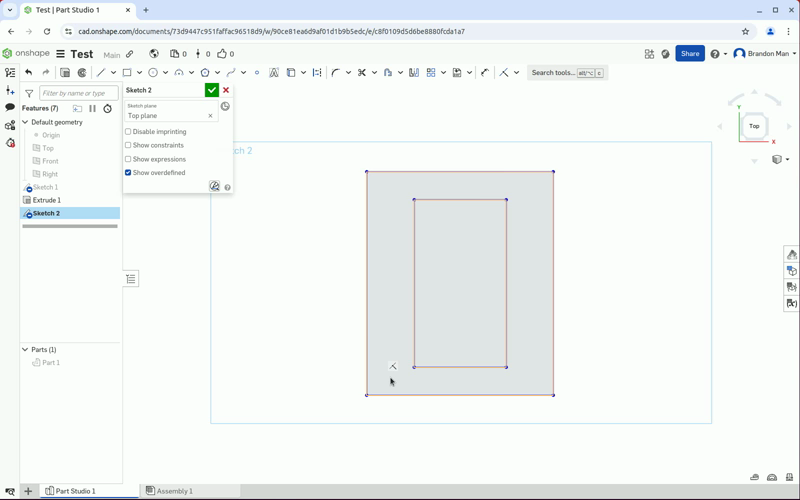
click(390, 377)
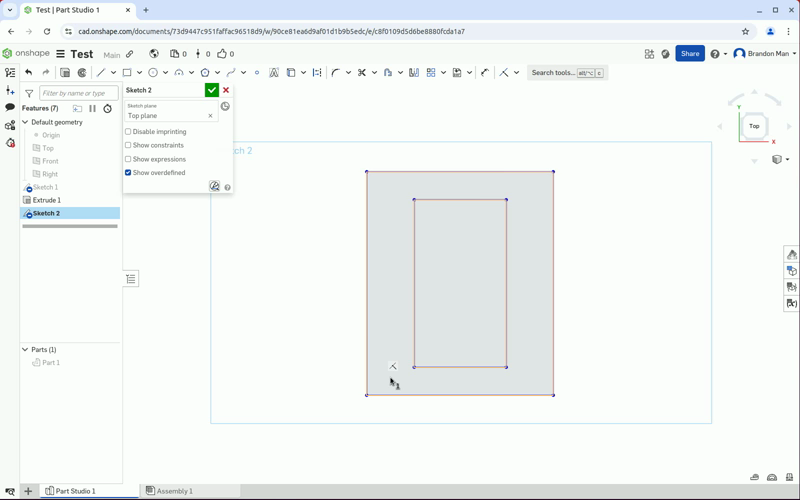
mouse_move(73, 352)
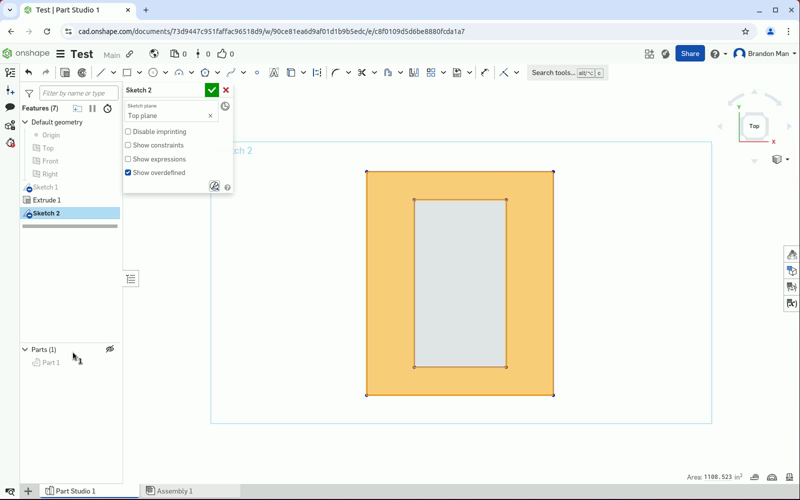
key(shift+y)
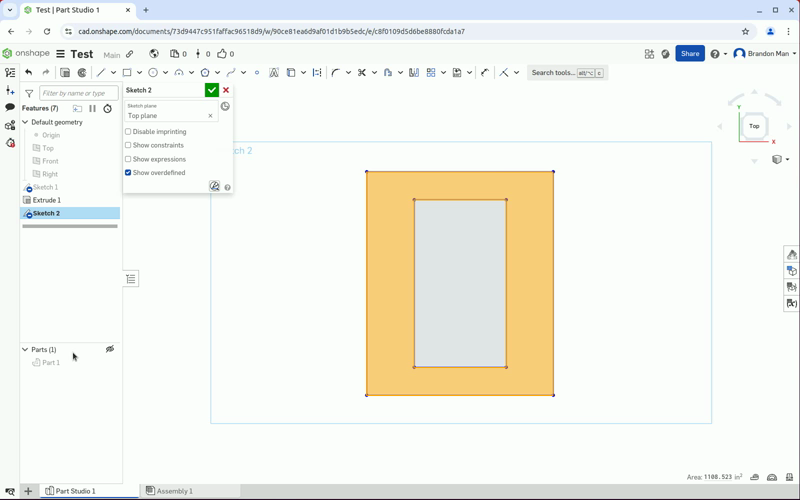
key(shift+e)
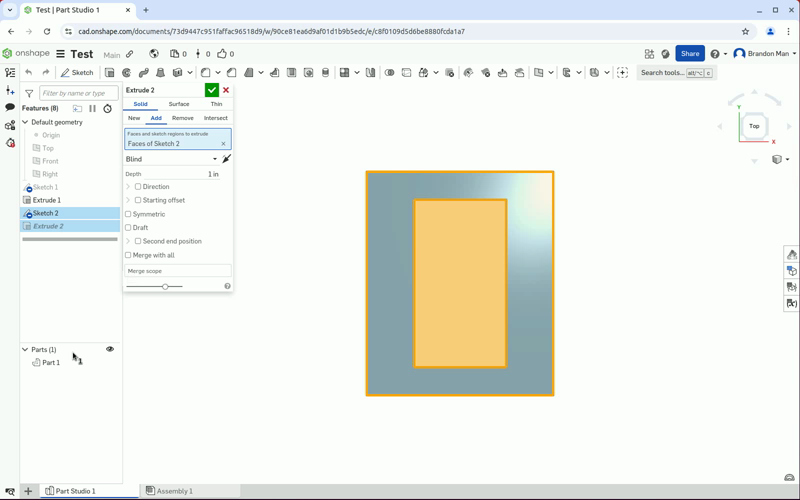
mouse_move(143, 106)
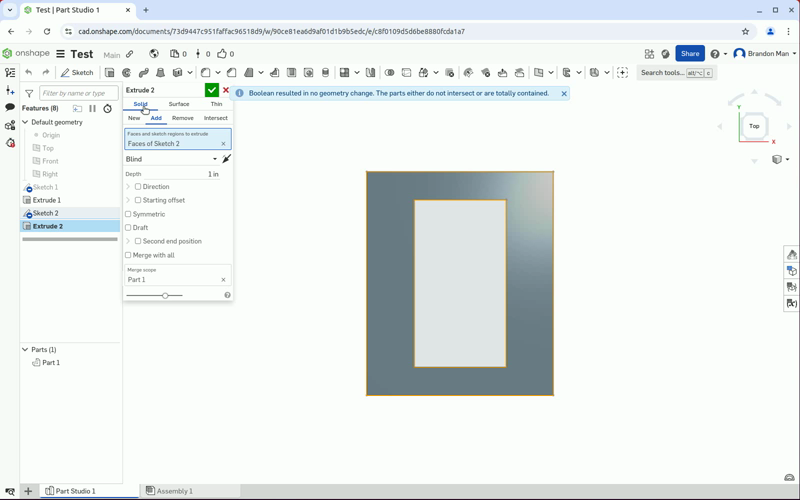
click(143, 106)
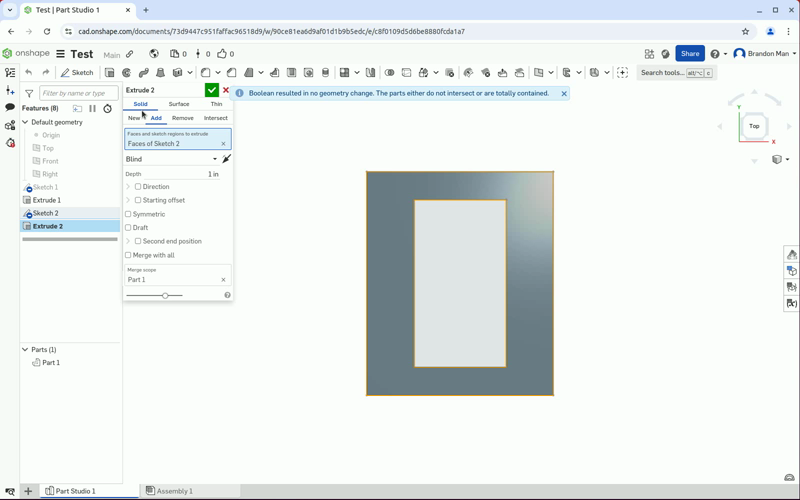
mouse_move(137, 120)
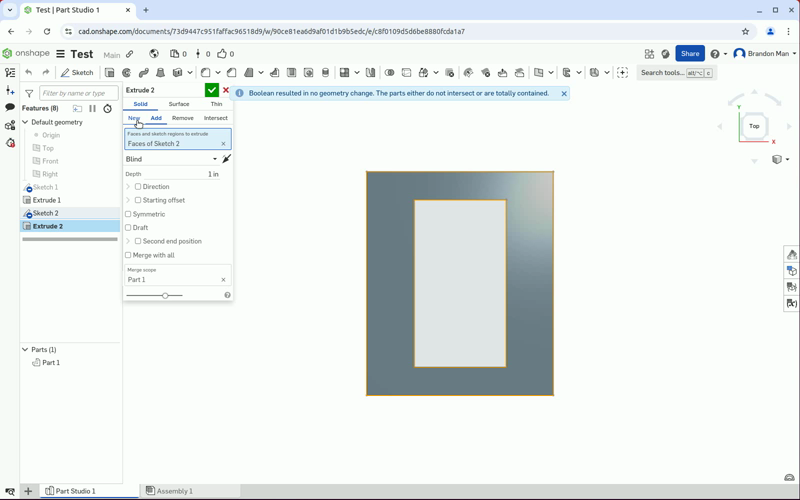
click(137, 120)
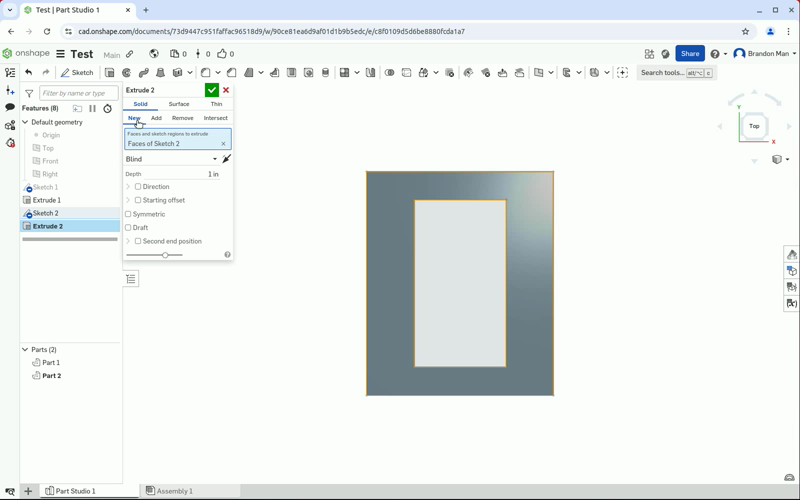
key(tab, 4)
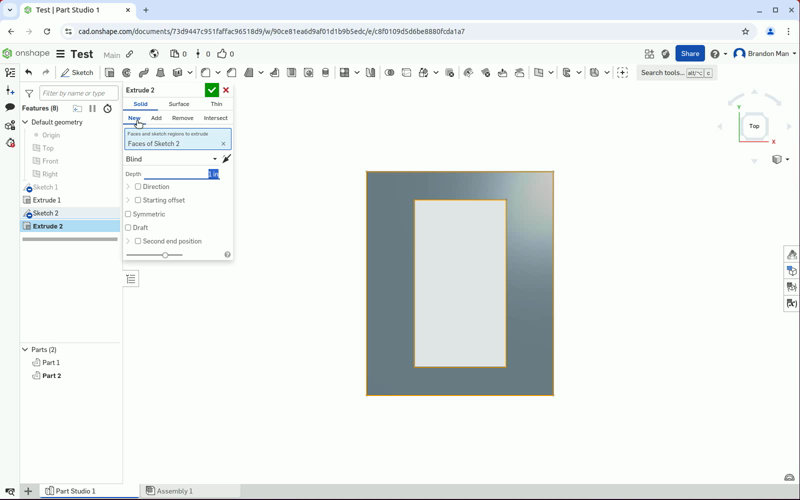
text(23.108)
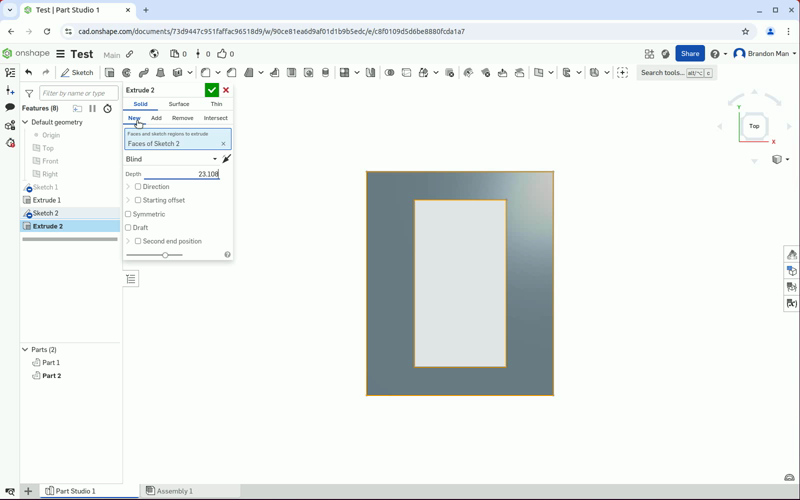
key(enter)
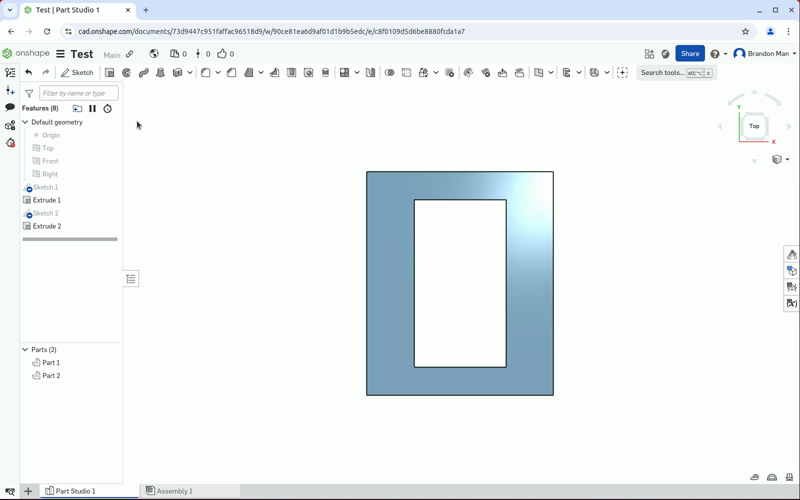
key(shift+h)
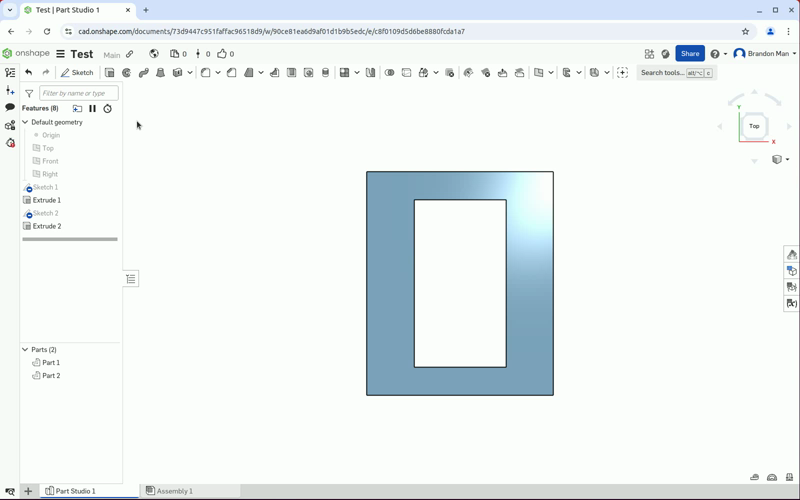
key(shift+h)
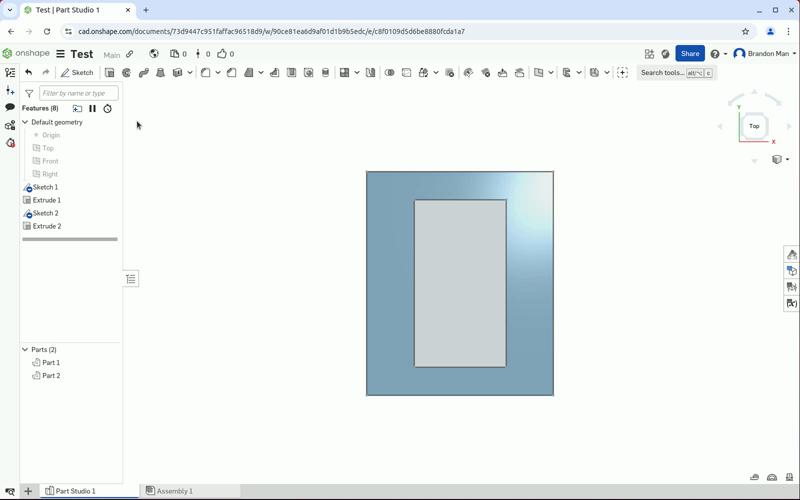
key(shift+7)
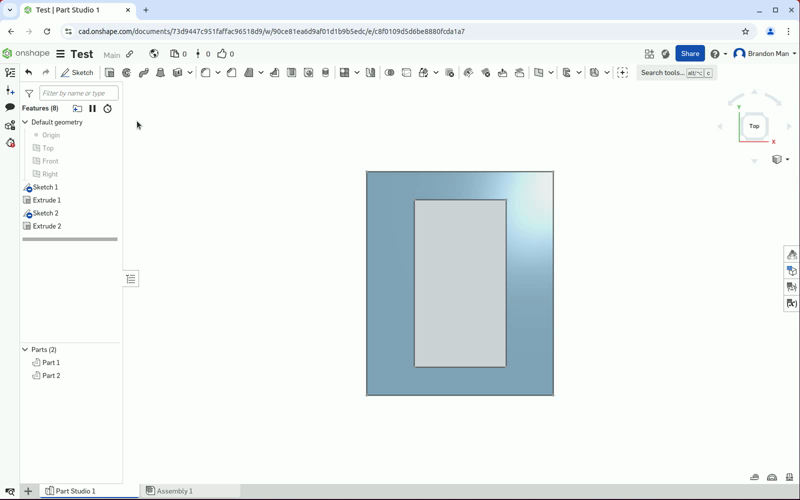
key(up, 3)
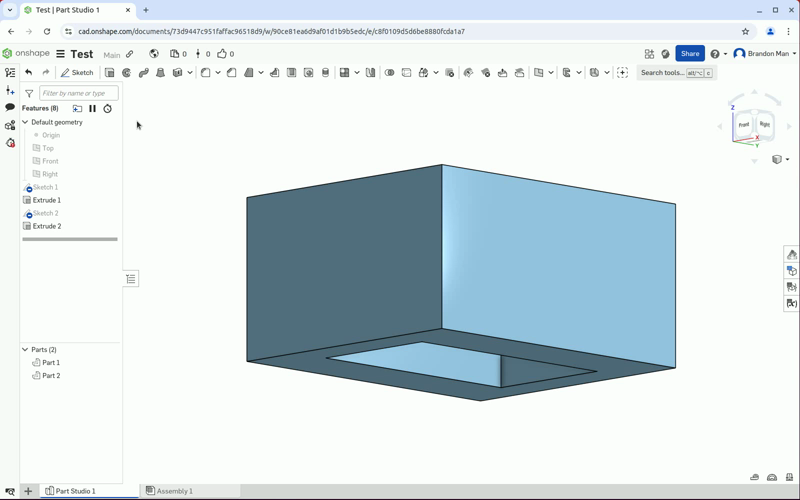
key(left, 3)
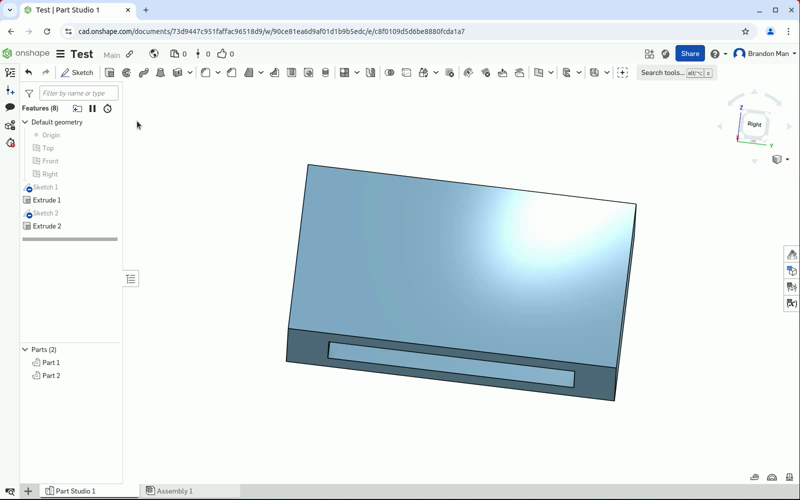
key(right, 3)
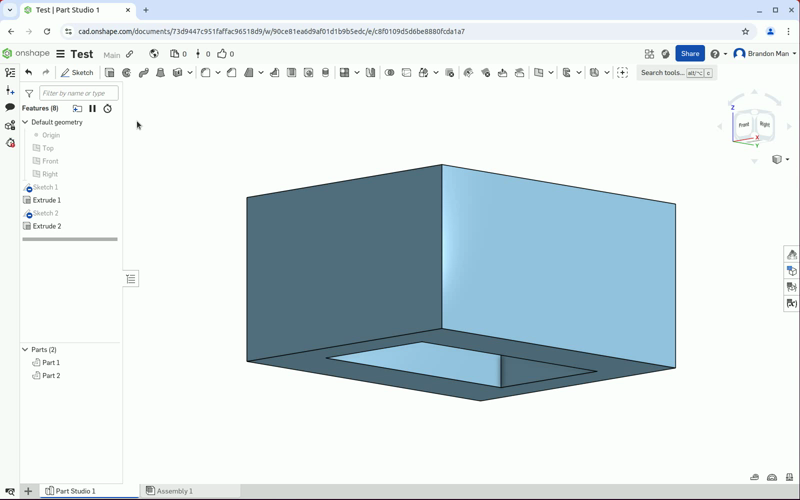
key(down, 3)
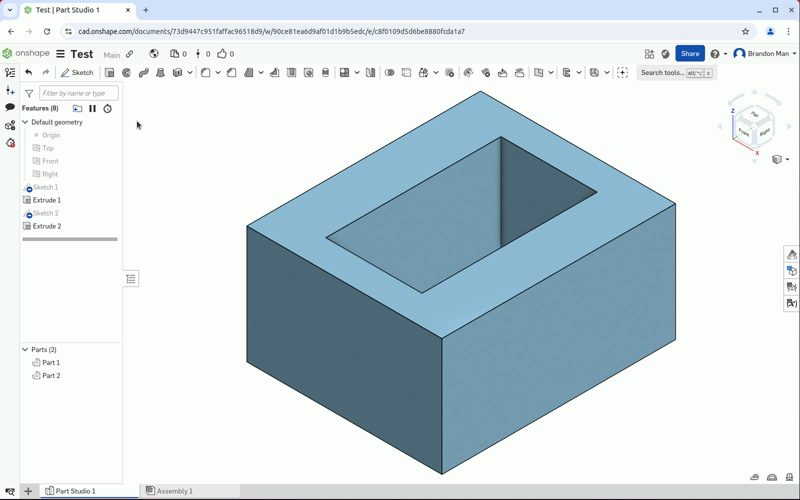
mouse_move(73, 189)
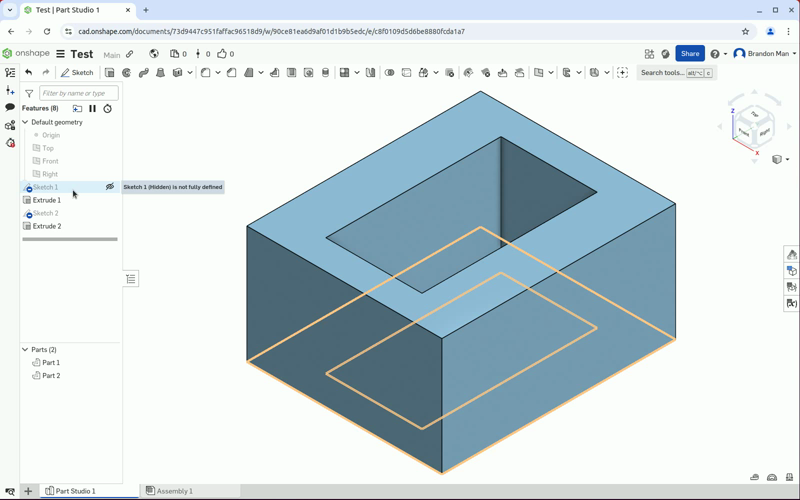
click(73, 189)